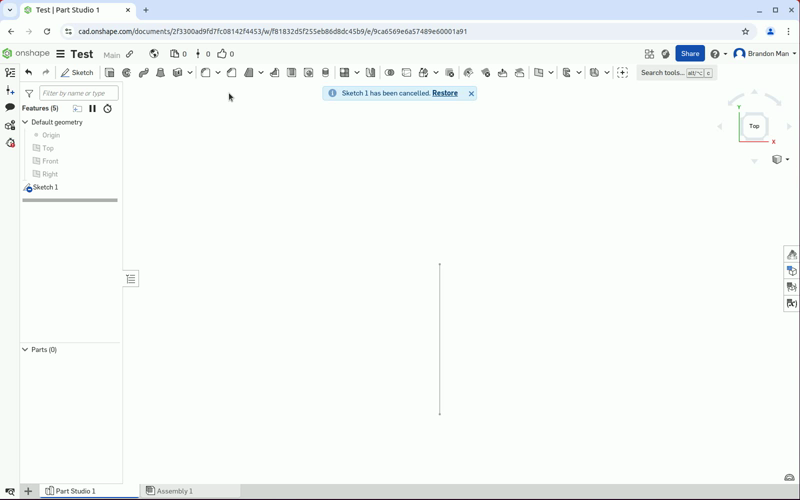
key(shift+h)
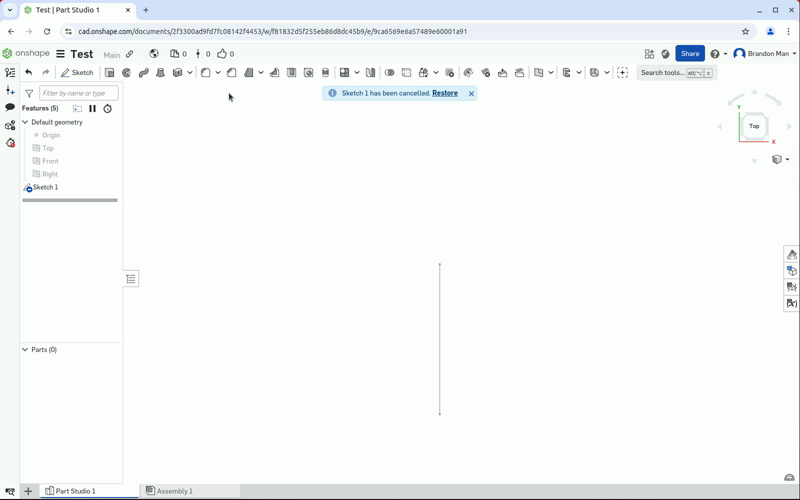
key(shift+s)
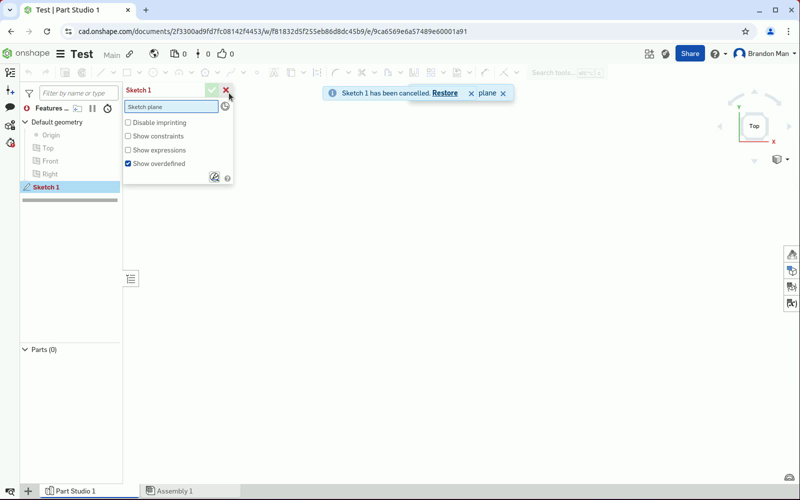
mouse_move(73, 150)
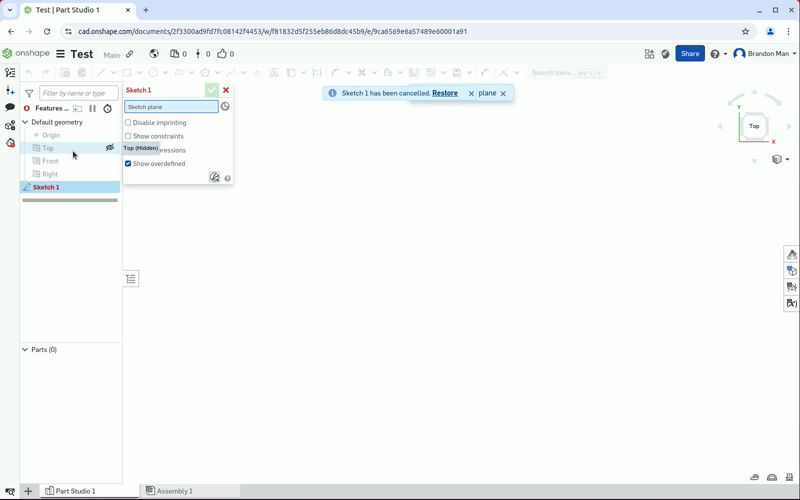
click(73, 150)
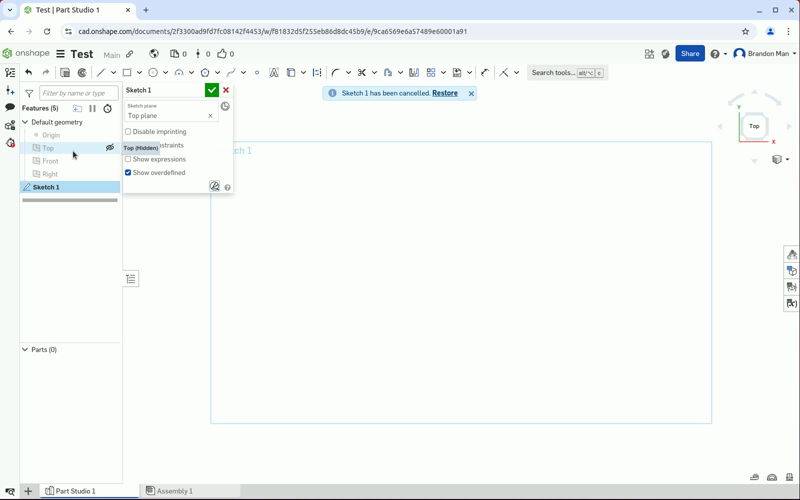
mouse_move(73, 352)
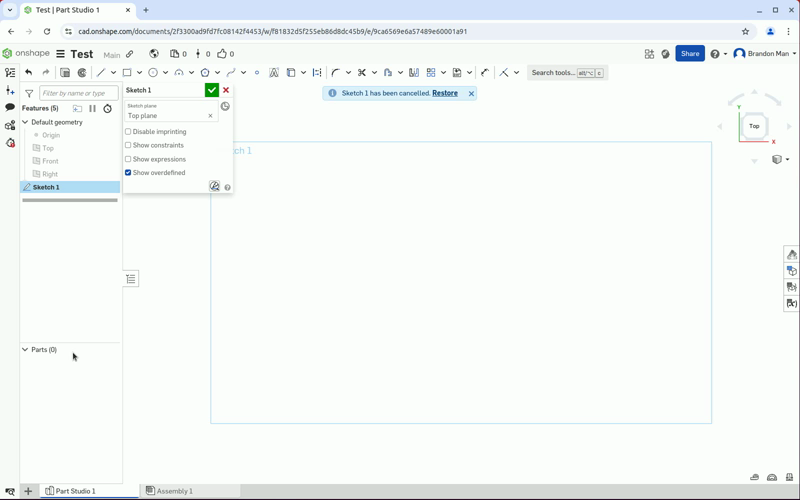
key(y)
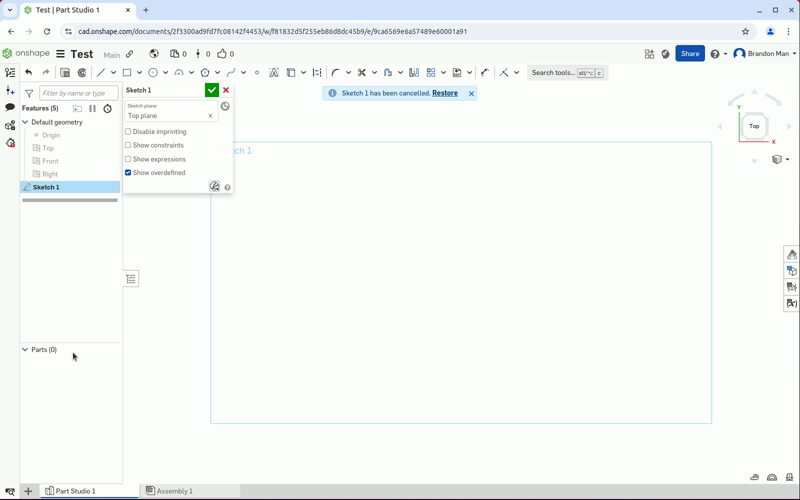
key(l)
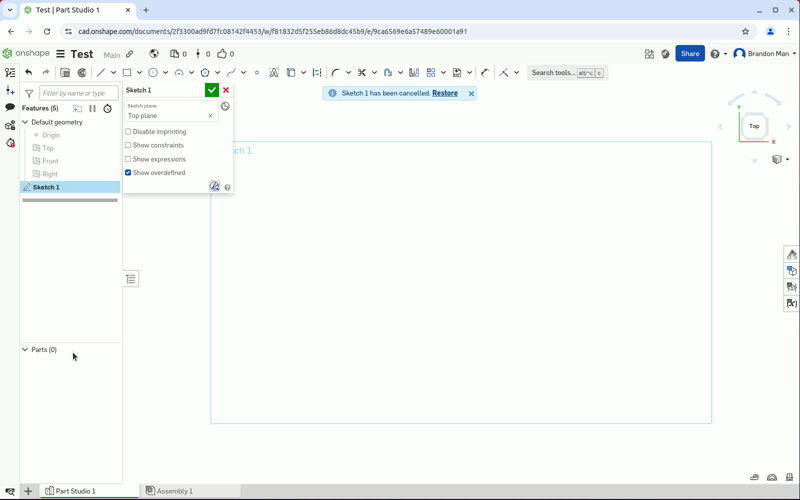
key_down(shift)
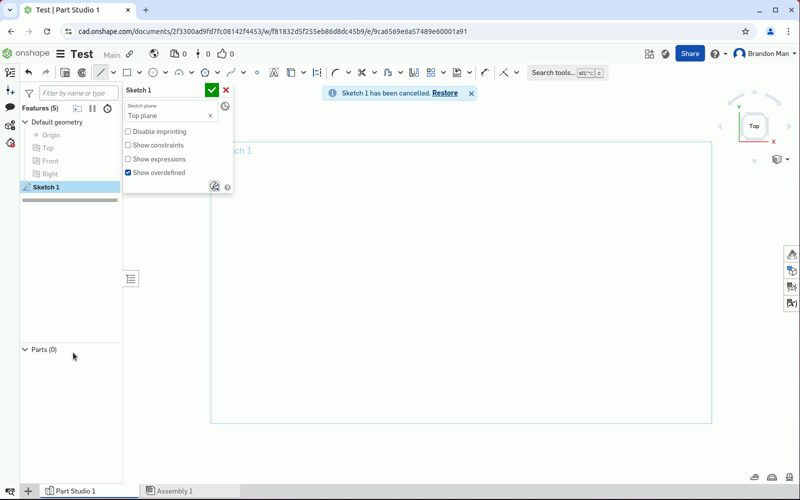
mouse_move(348, 303)
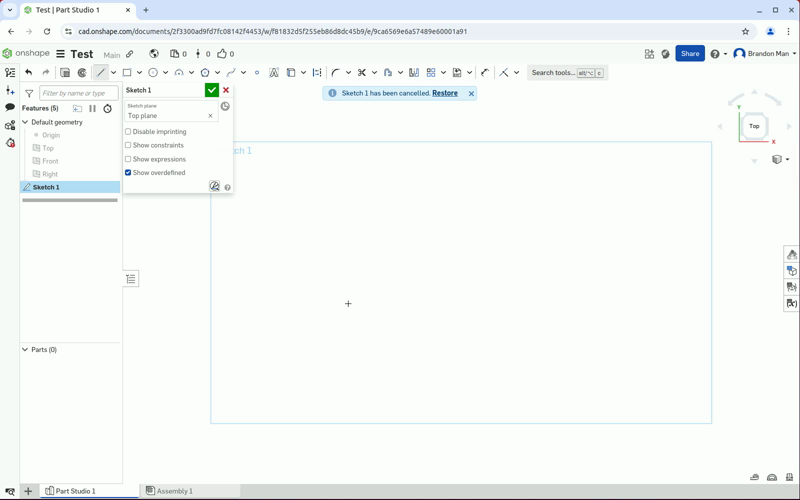
click(348, 303)
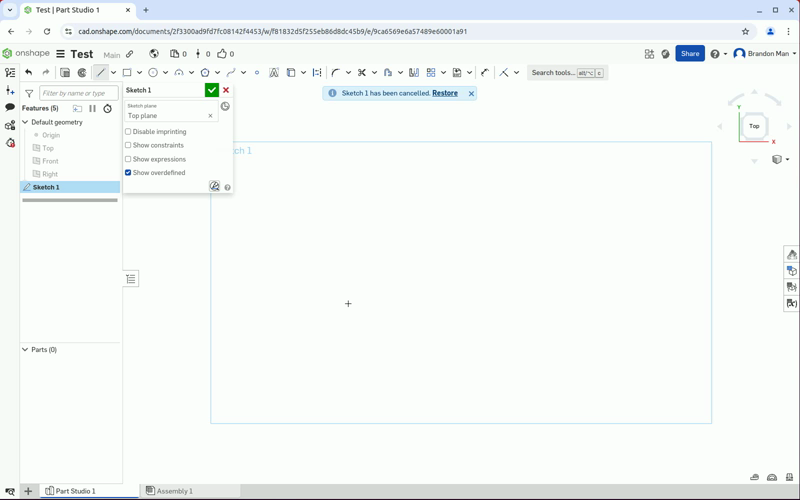
key_up(shift)
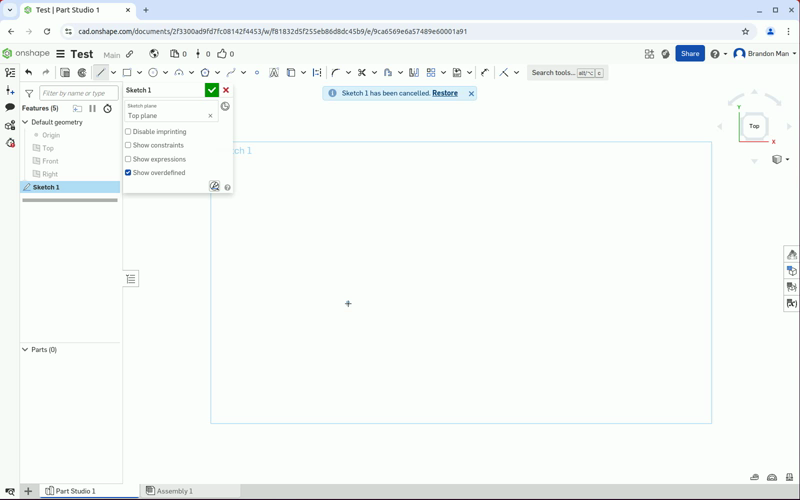
key_down(shift)
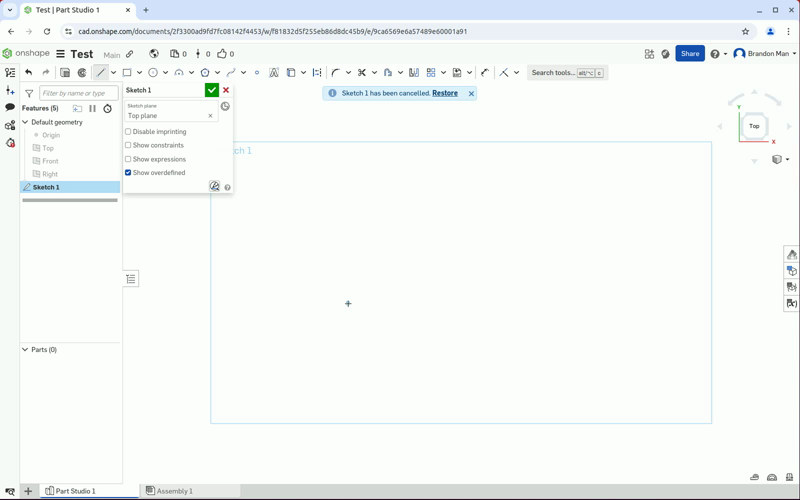
mouse_move(461, 303)
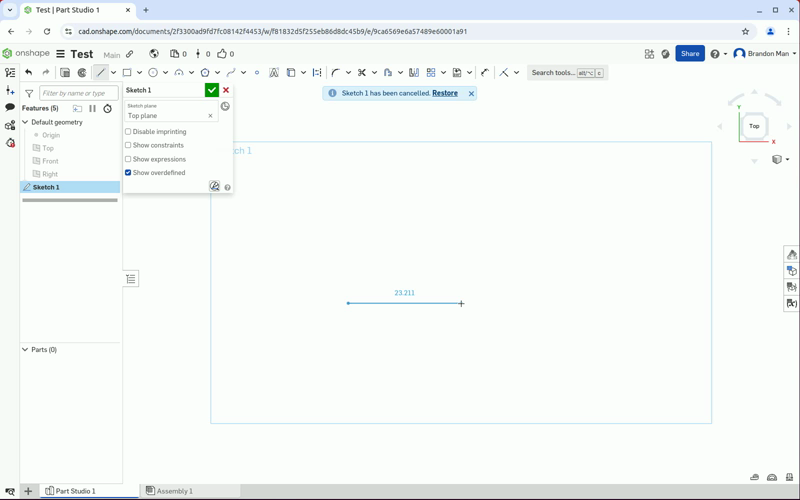
click(461, 303)
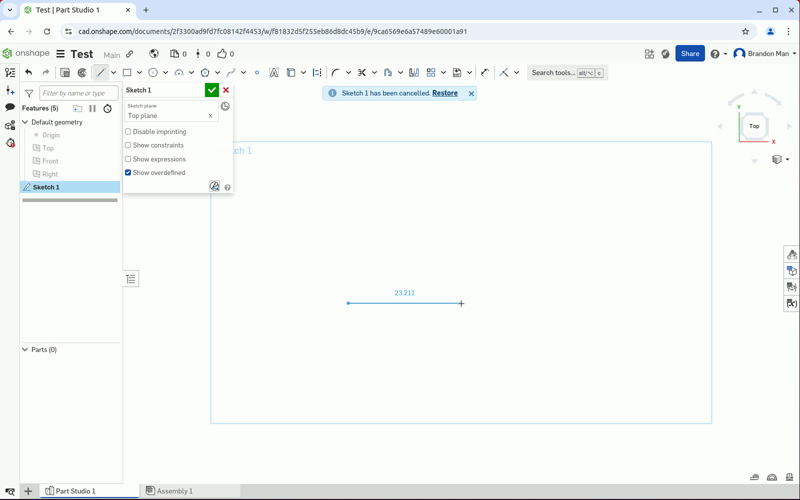
key_up(shift)
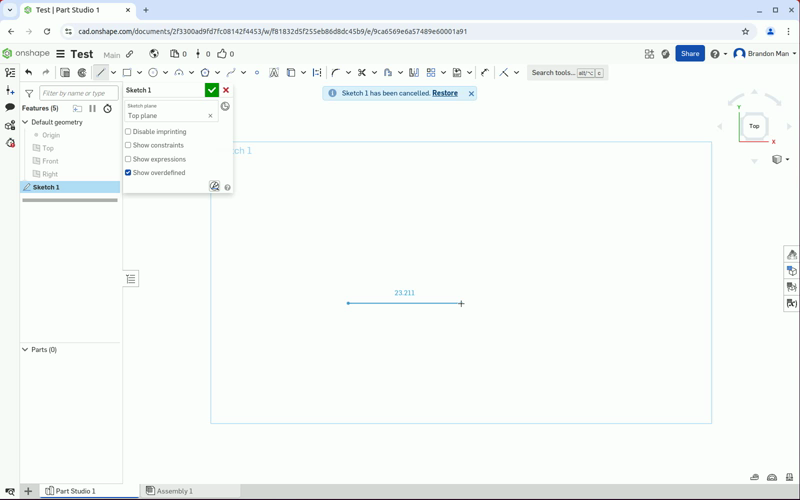
key(esc)
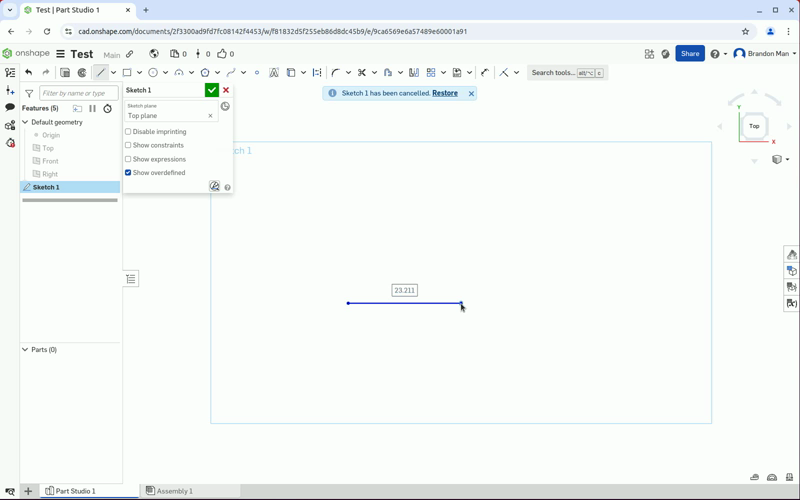
key(a)
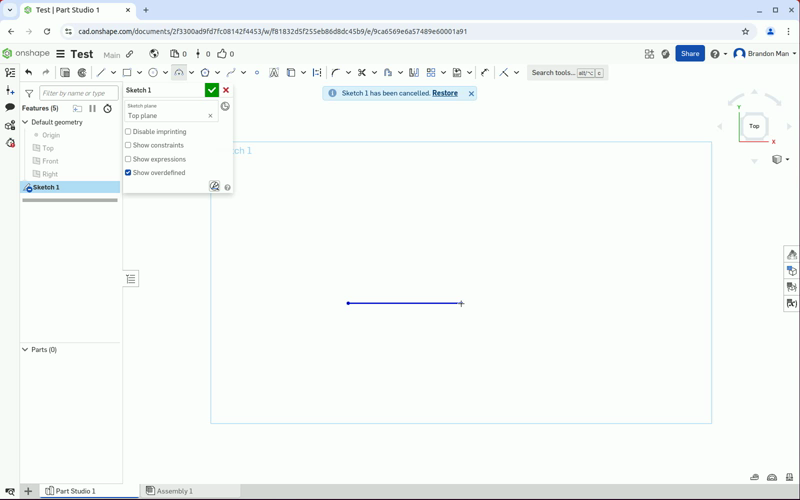
mouse_move(461, 303)
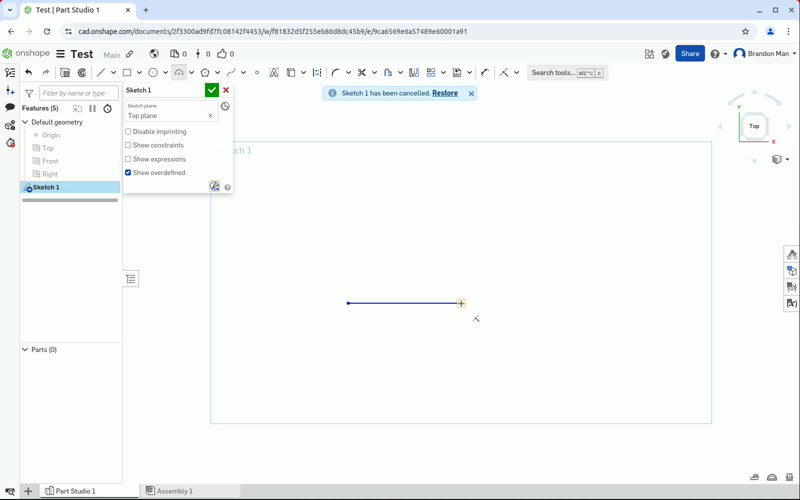
click(461, 303)
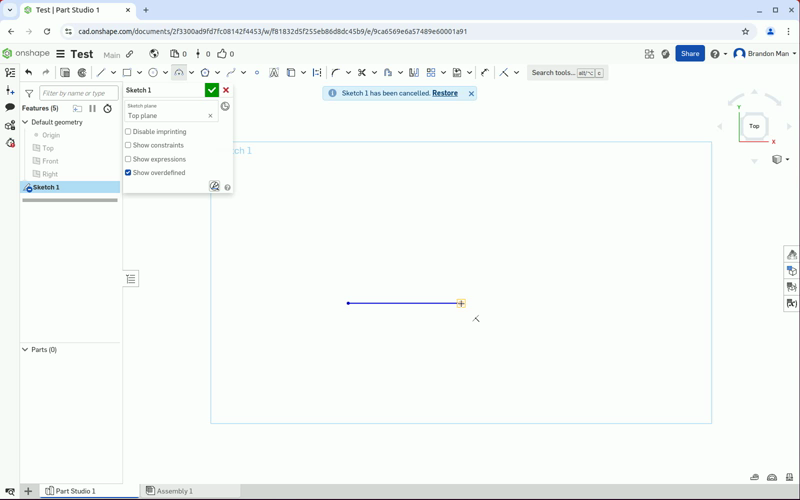
key_down(shift)
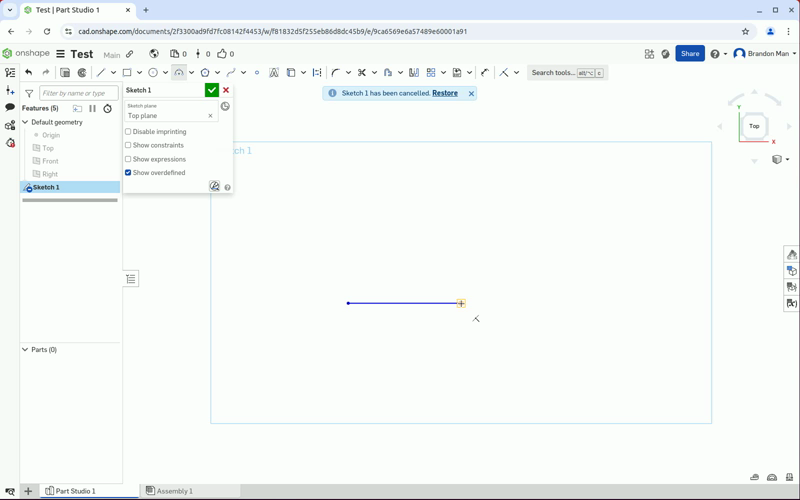
mouse_move(461, 262)
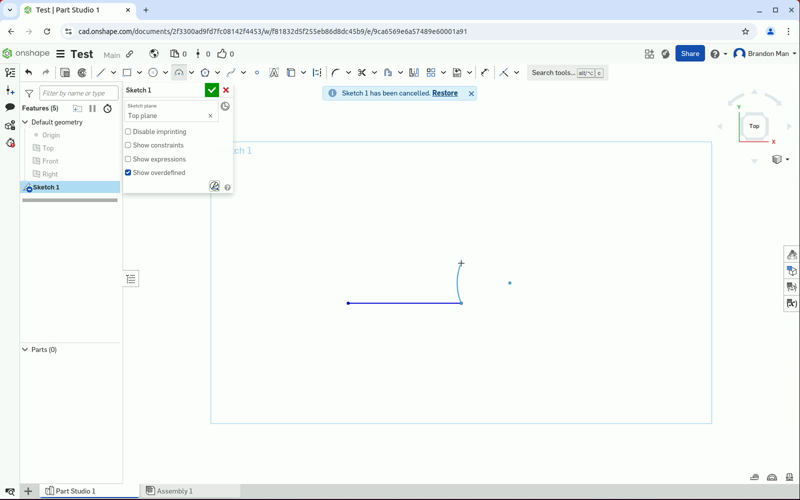
click(461, 262)
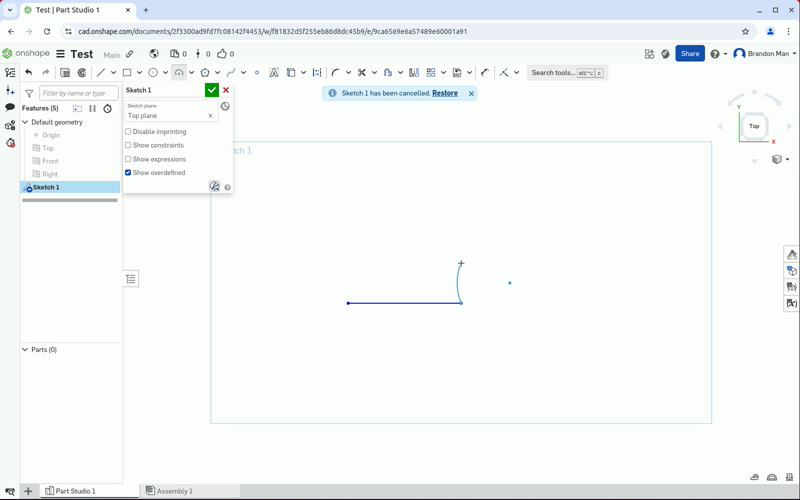
mouse_move(481, 282)
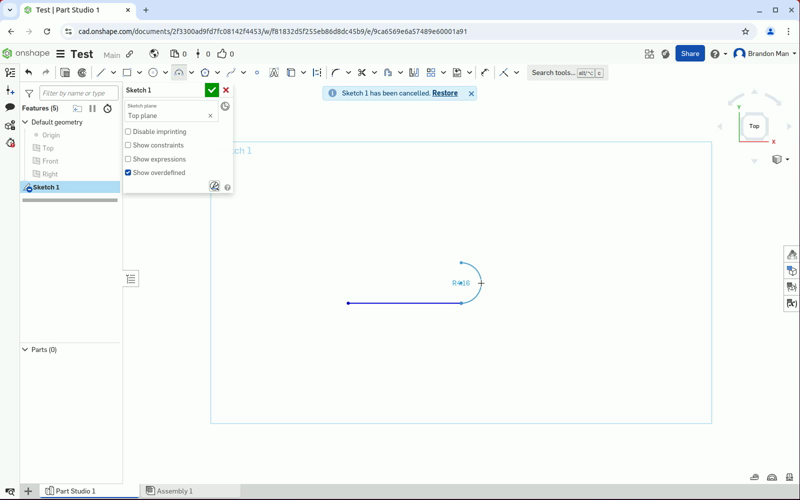
click(481, 282)
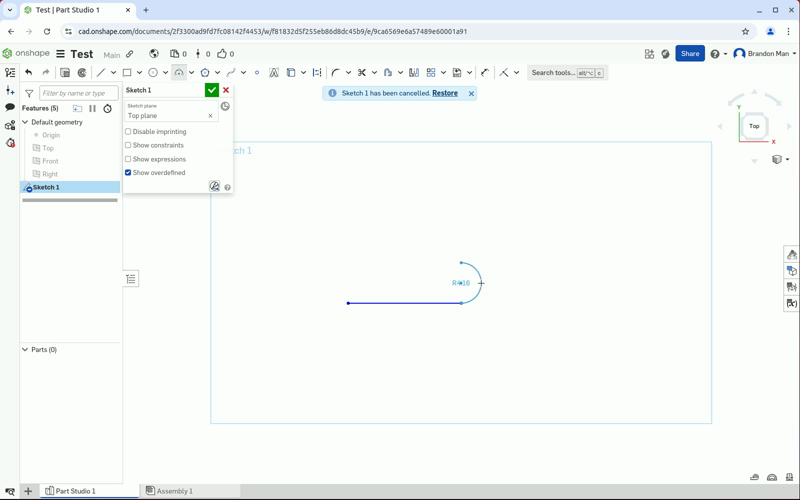
key_up(shift)
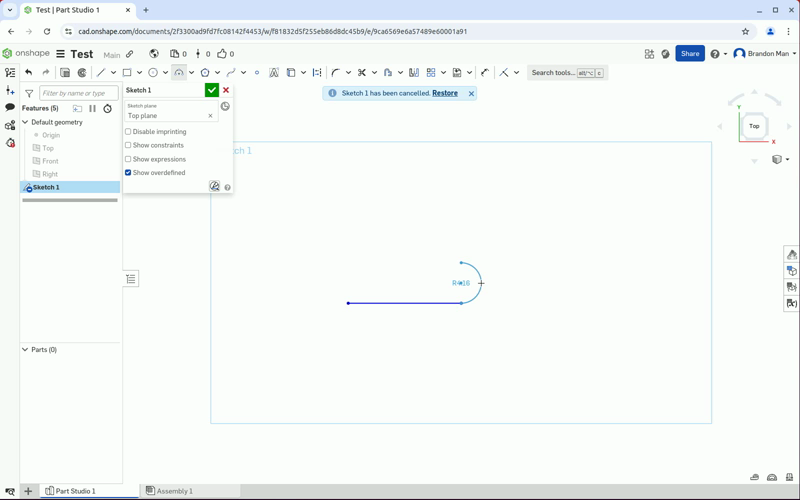
key(esc)
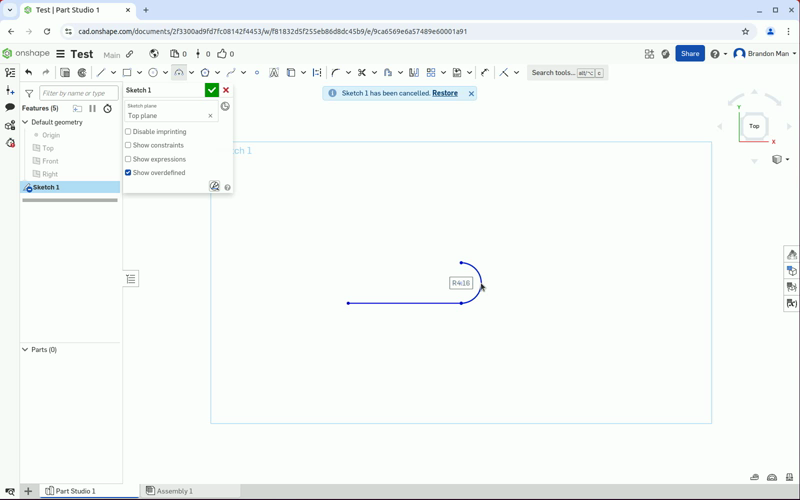
key(l)
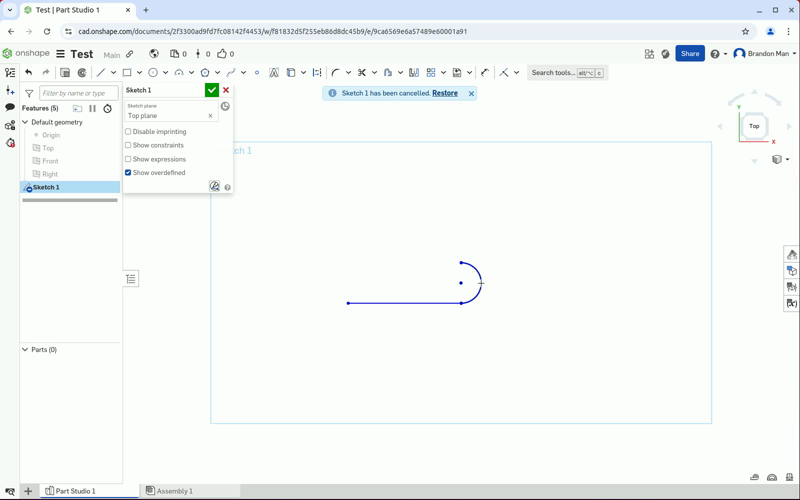
mouse_move(461, 262)
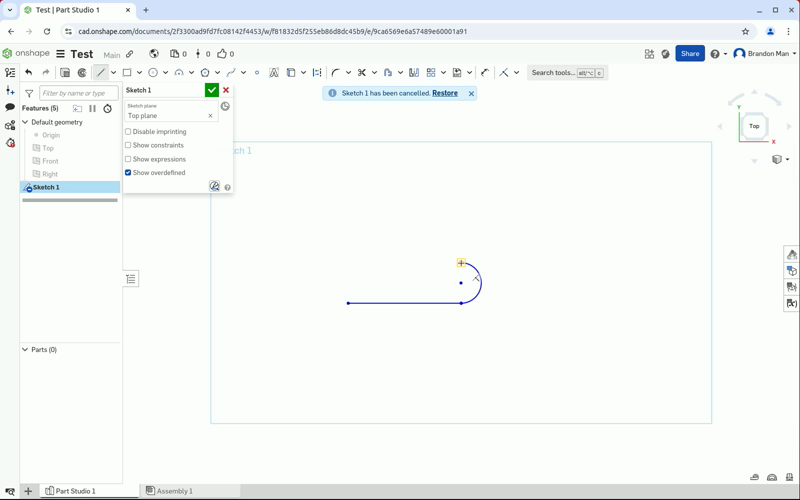
click(461, 262)
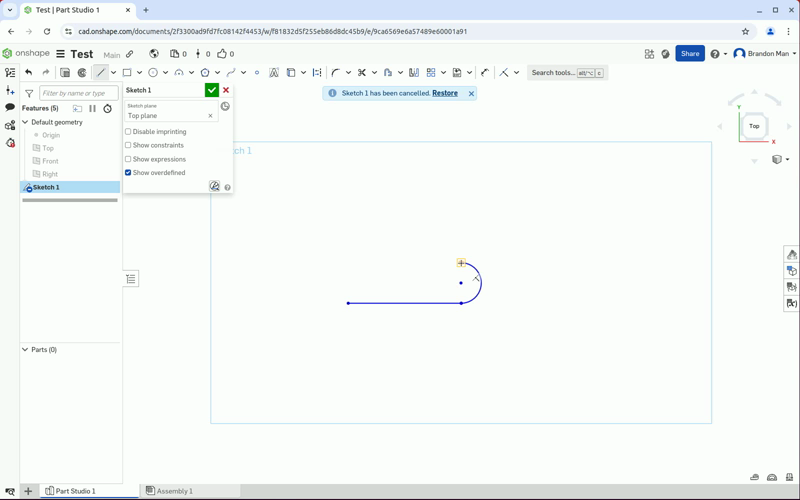
key_down(shift)
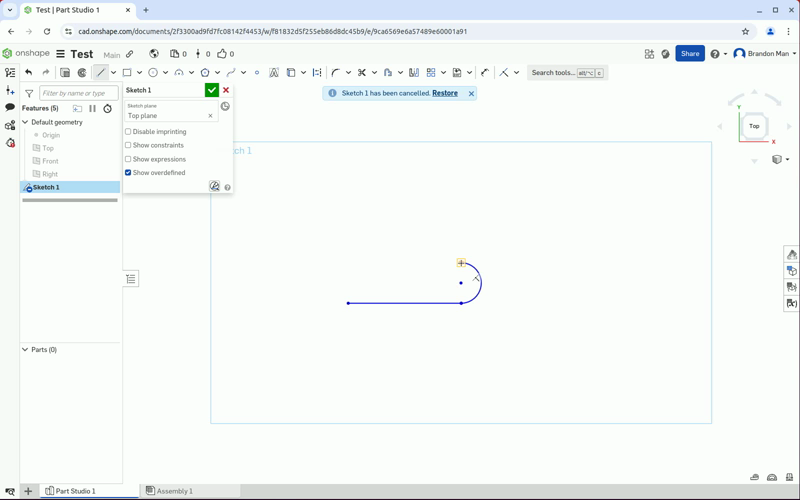
mouse_move(348, 262)
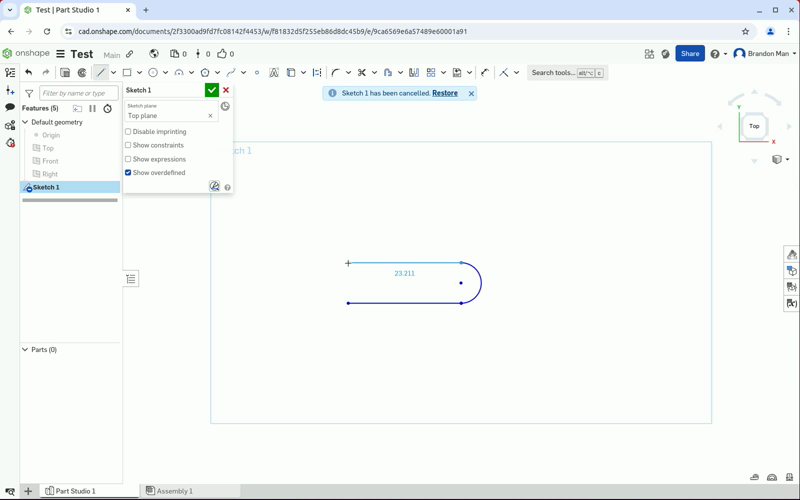
click(348, 262)
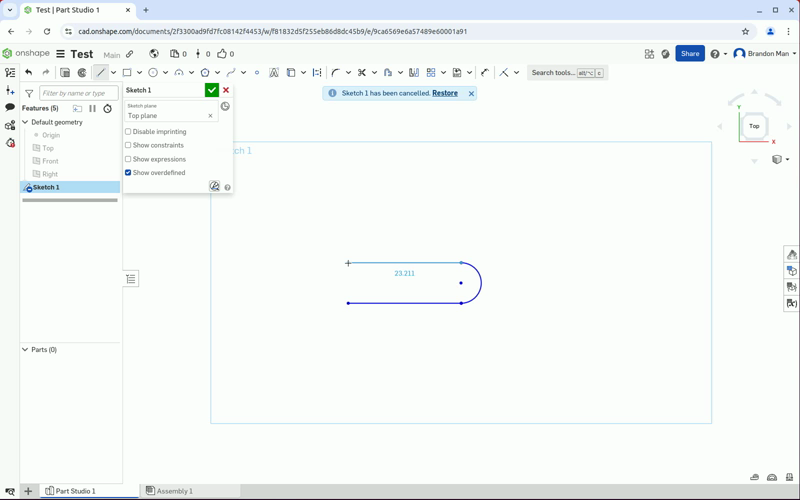
key_up(shift)
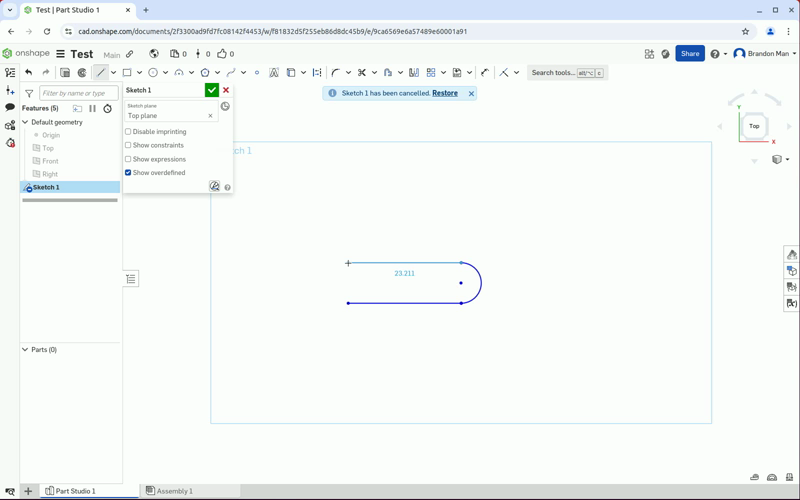
key_down(shift)
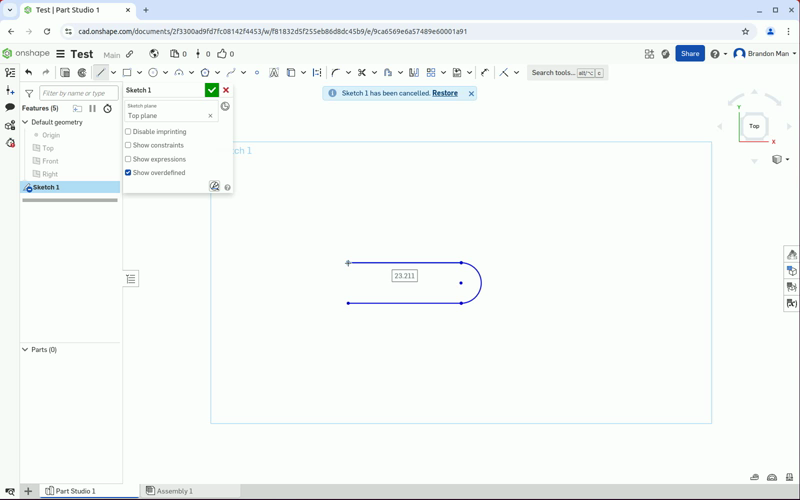
mouse_move(378, 262)
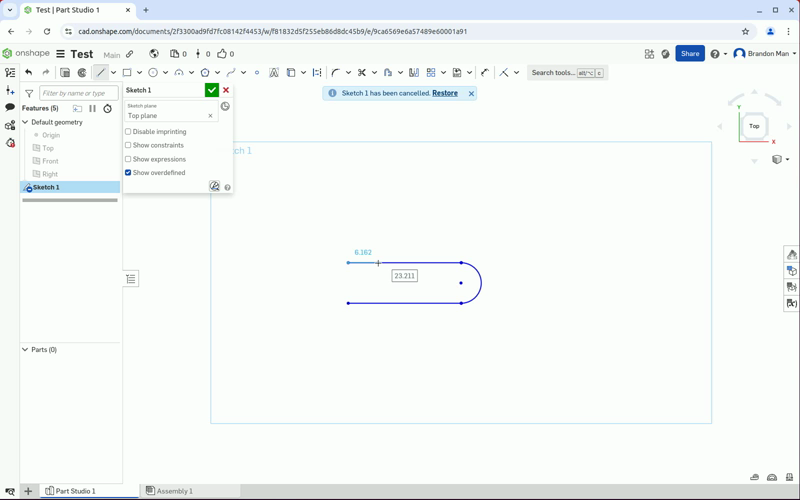
mouse_move(348, 283)
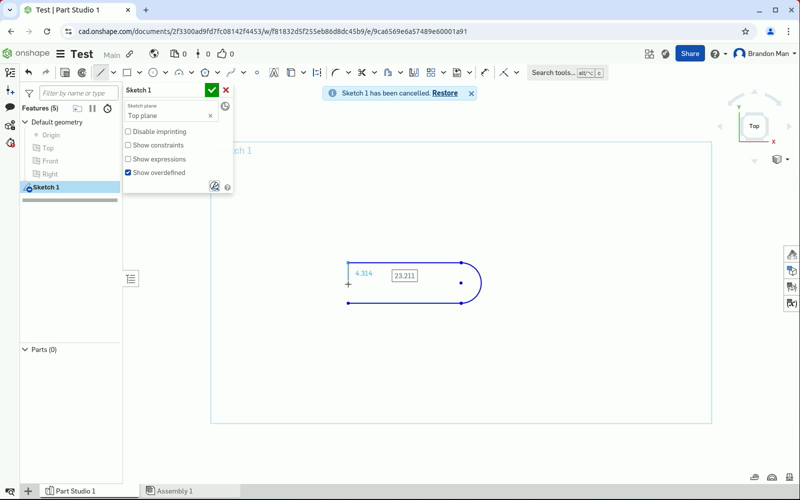
click(348, 283)
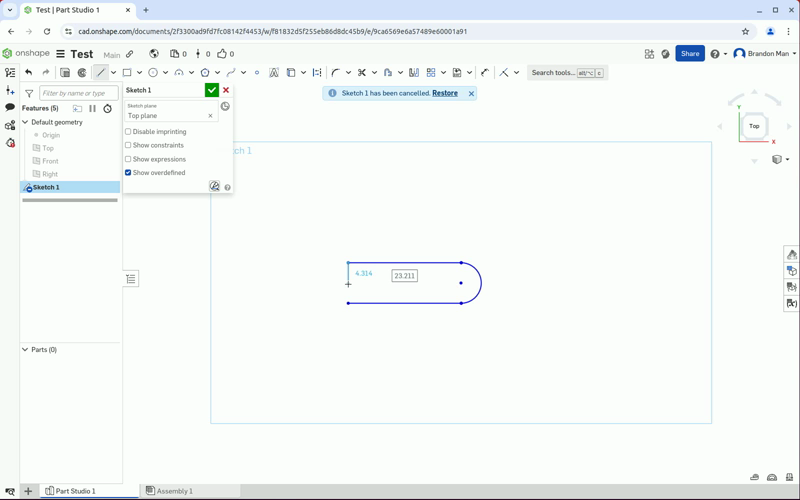
key_up(shift)
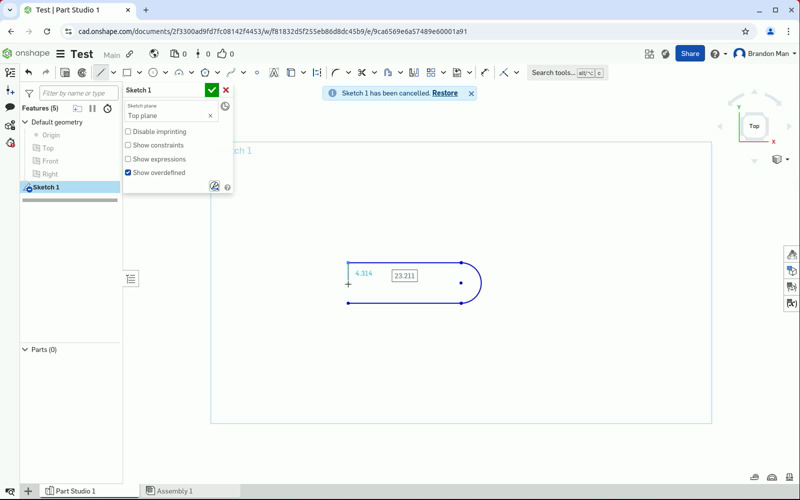
mouse_move(378, 283)
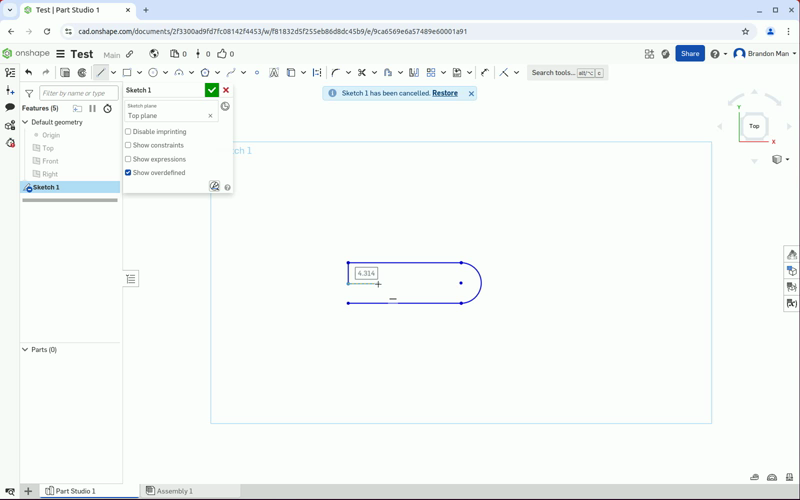
key_down(shift)
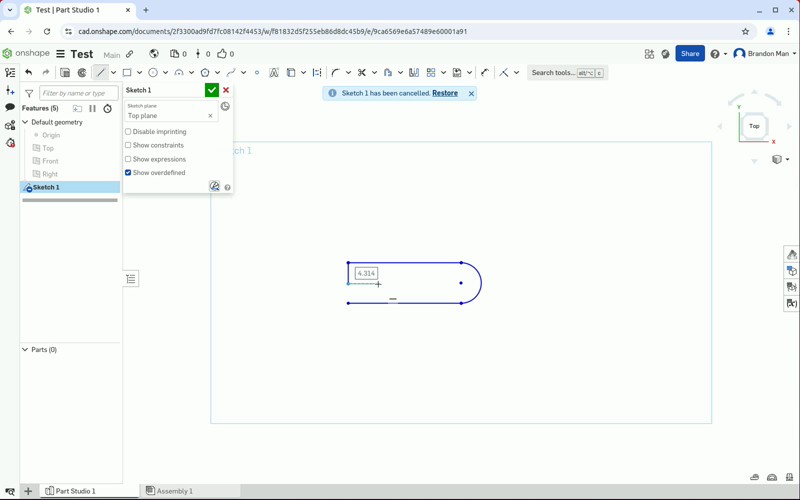
mouse_move(348, 303)
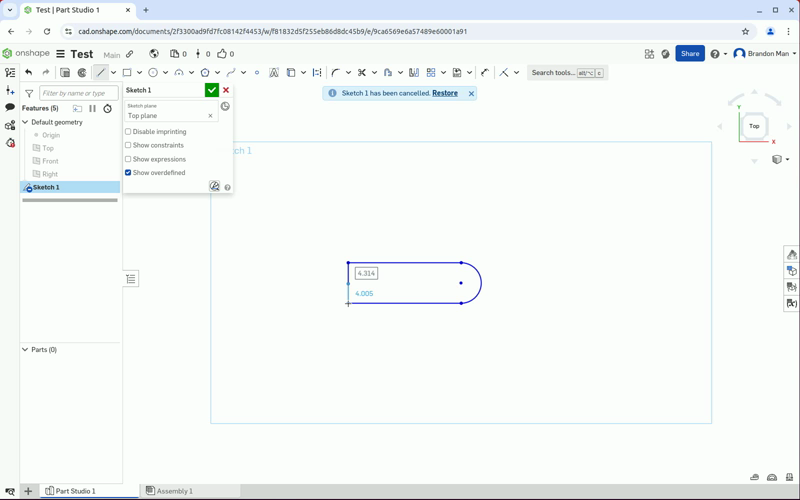
key_up(shift)
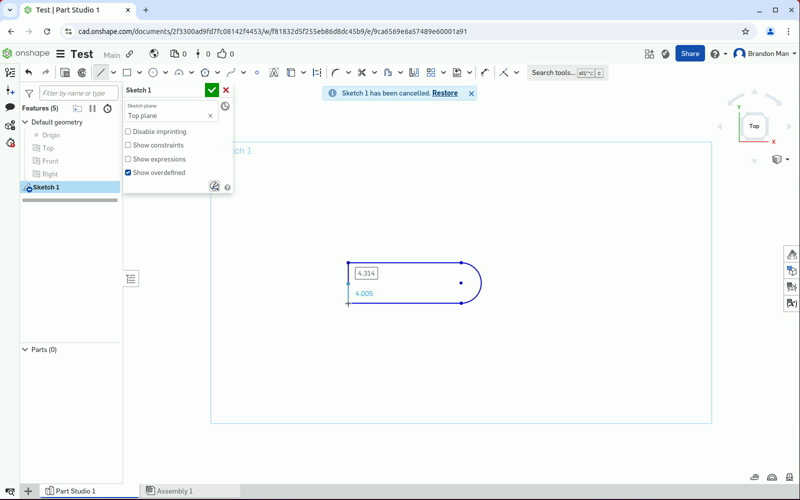
click(348, 303)
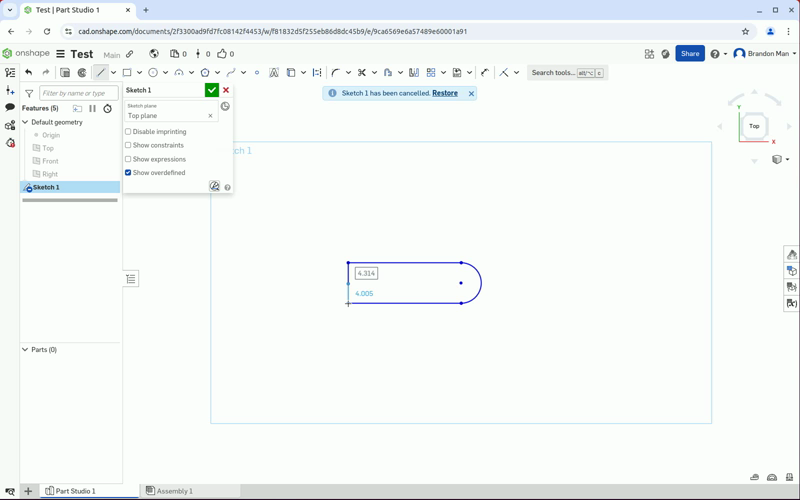
key(esc)
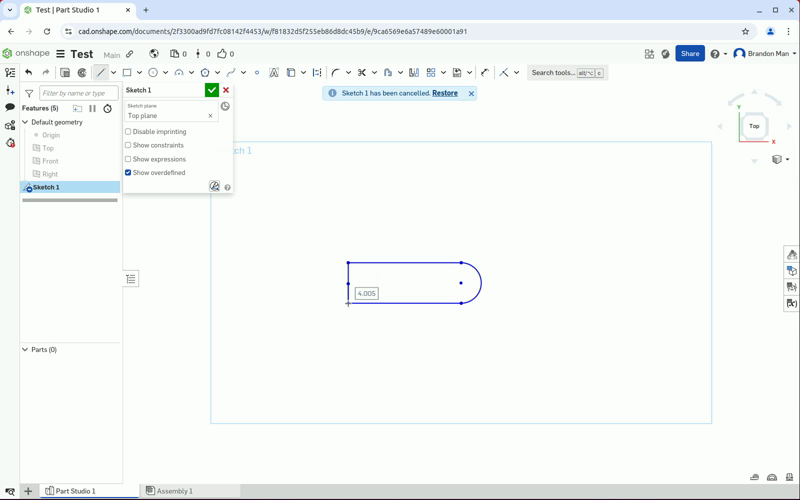
key(c)
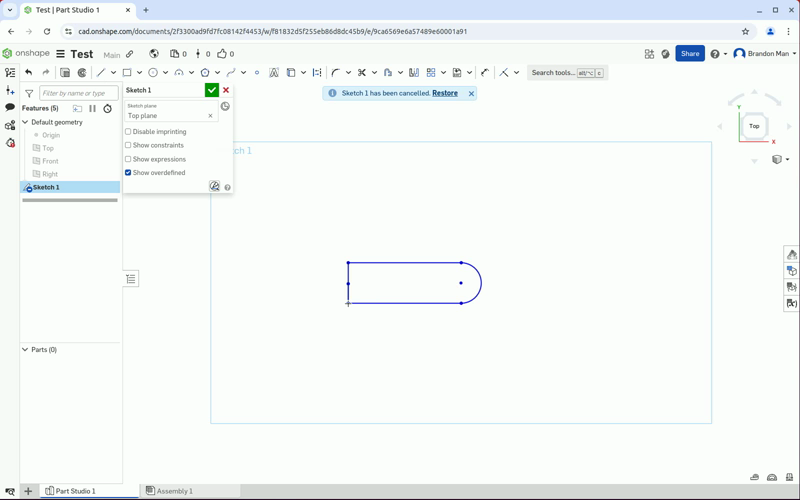
key_down(shift)
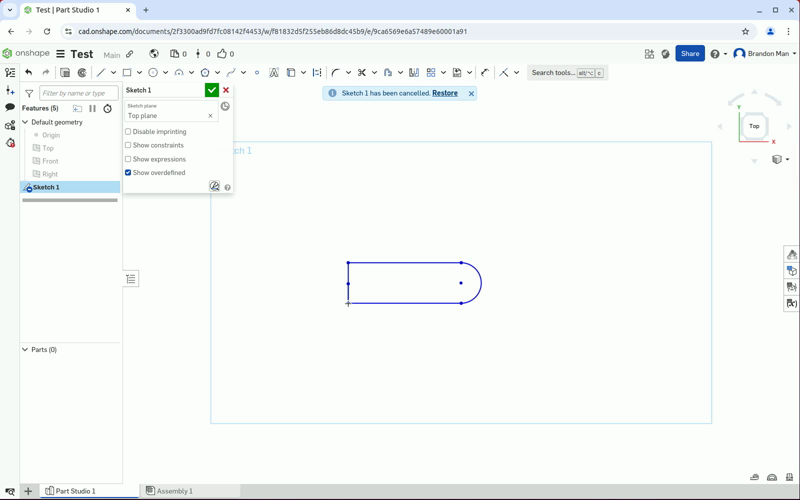
mouse_move(461, 283)
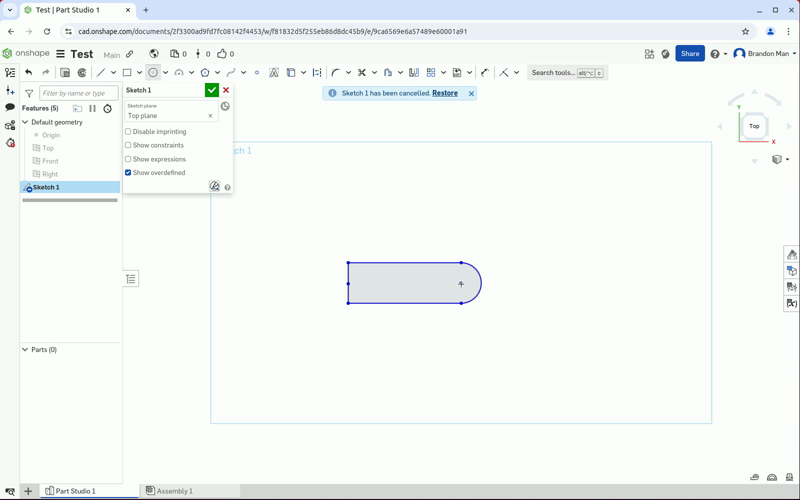
scroll(6)
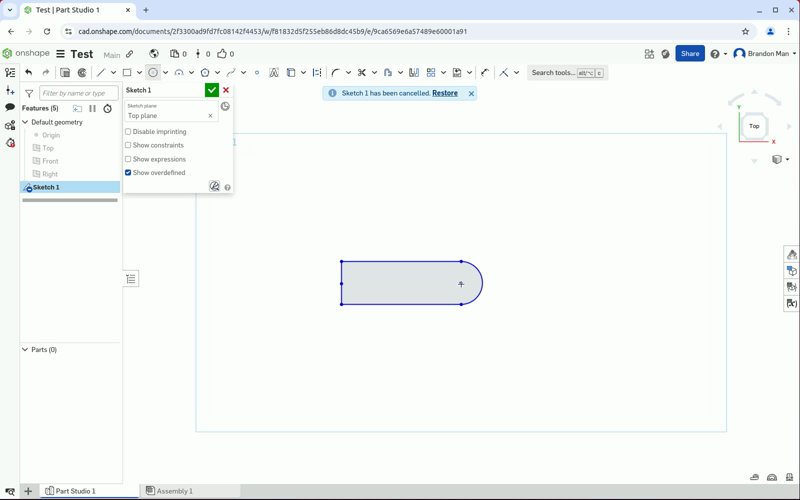
scroll(6)
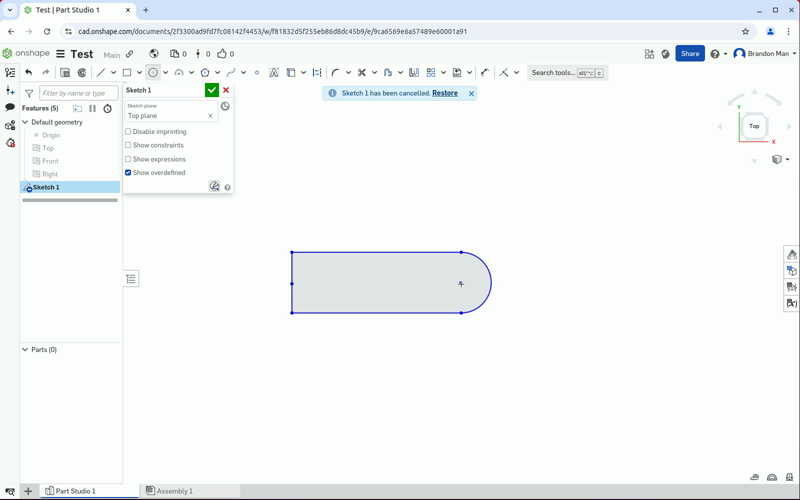
scroll(6)
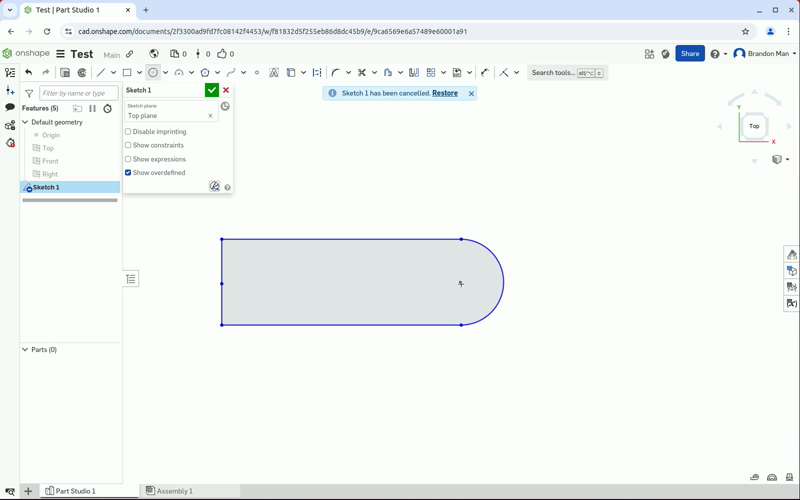
scroll(6)
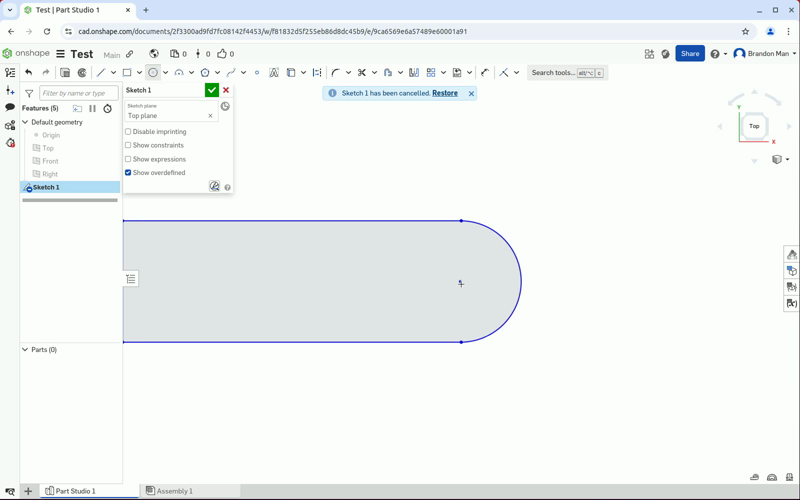
scroll(6)
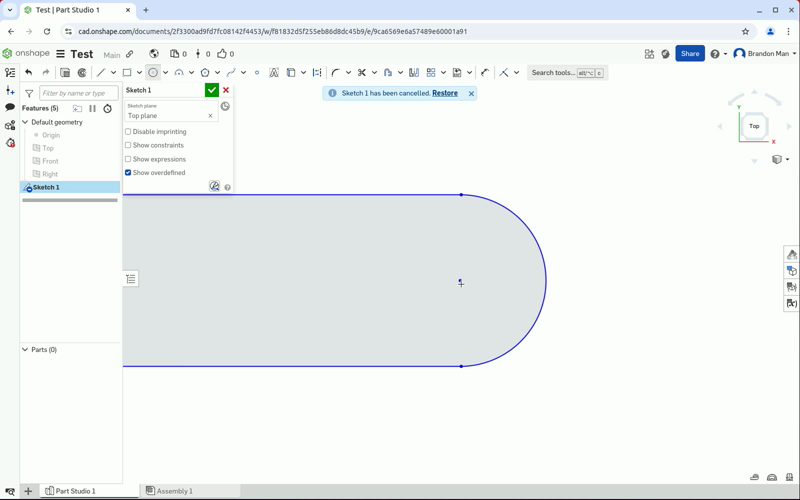
scroll(6)
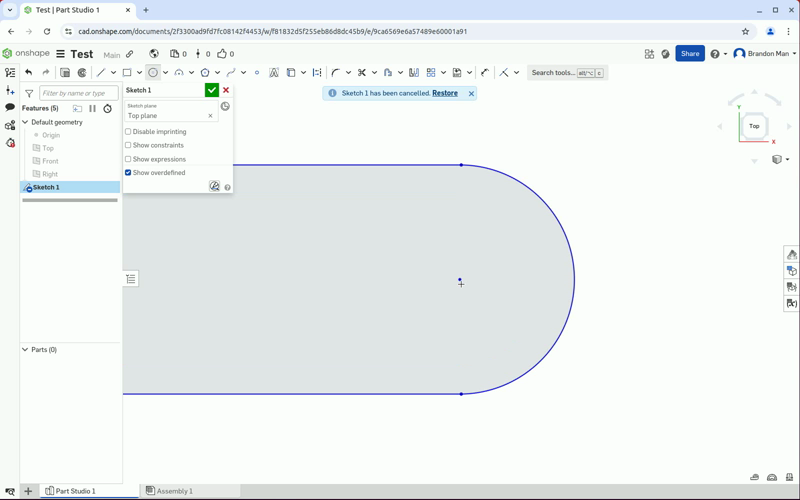
scroll(6)
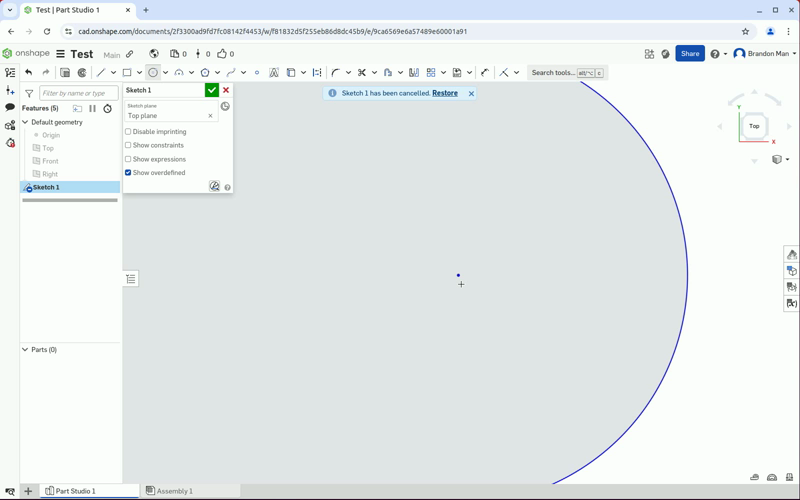
click(461, 283)
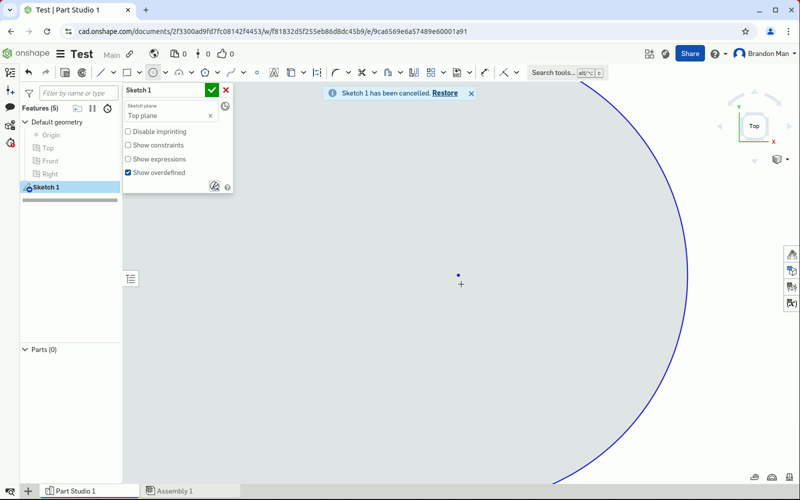
scroll(-6)
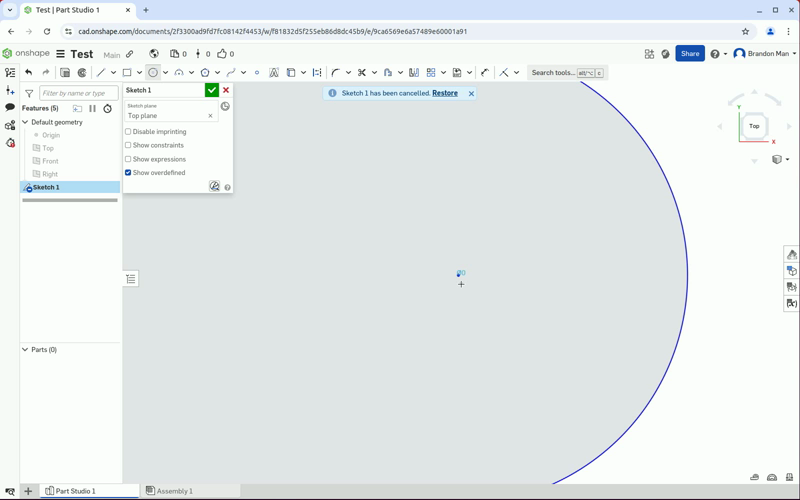
scroll(-6)
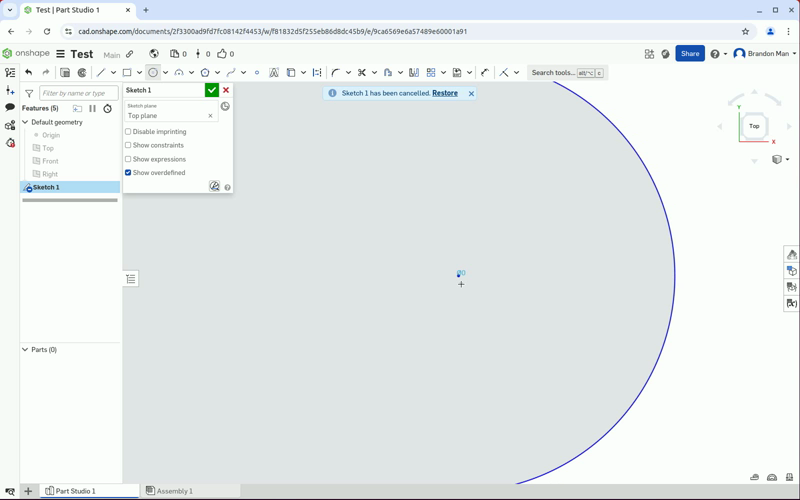
scroll(-6)
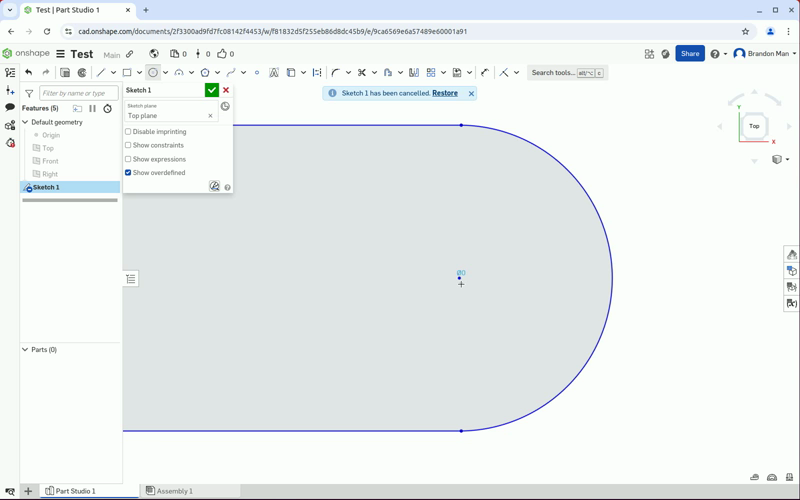
scroll(-6)
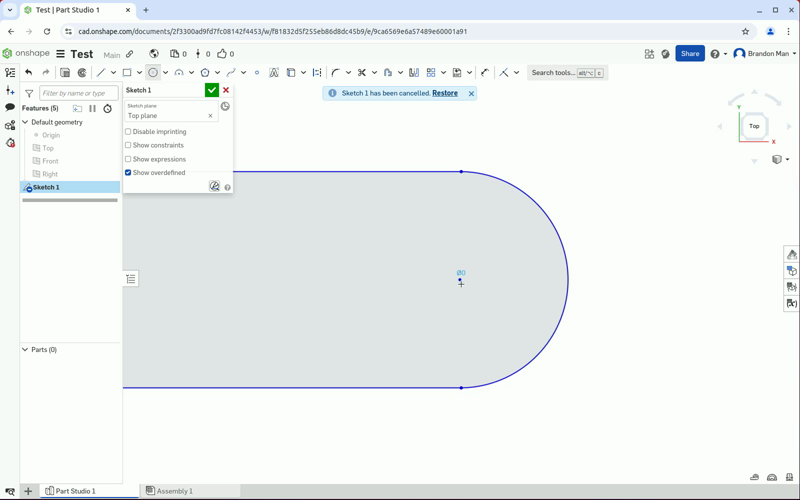
scroll(-6)
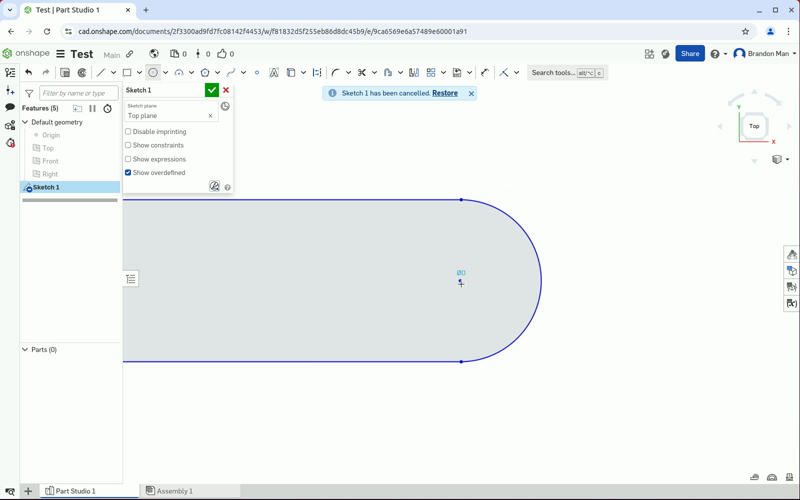
scroll(-6)
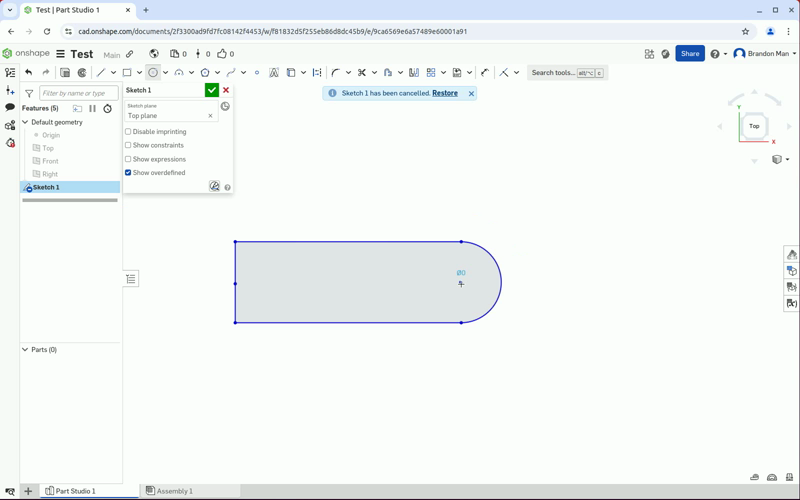
scroll(-6)
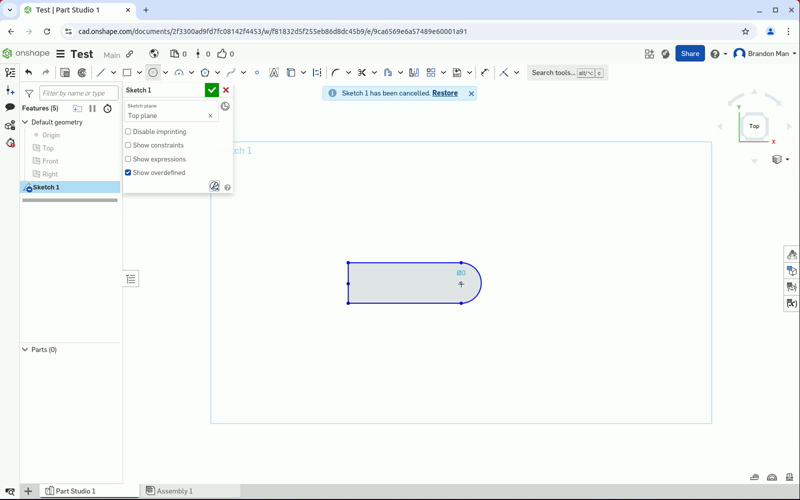
key_up(shift)
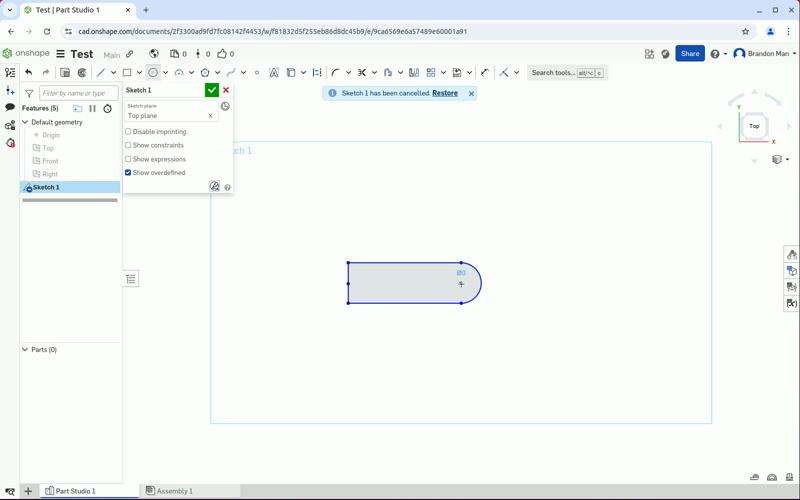
mouse_move(474, 283)
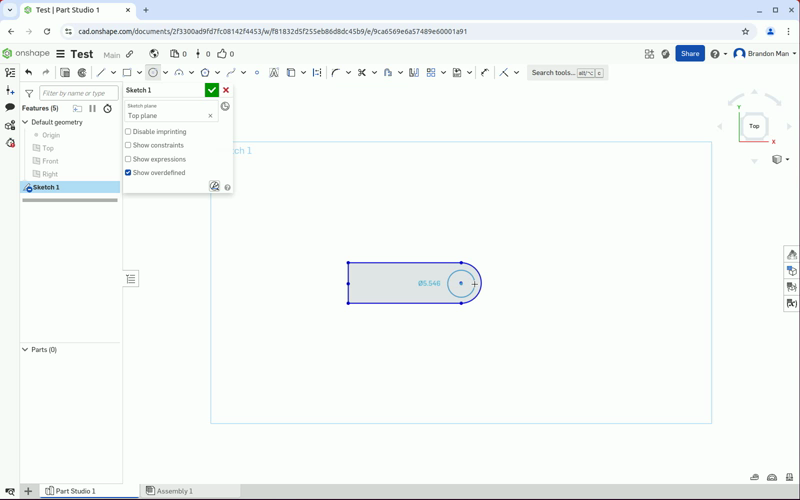
click(474, 283)
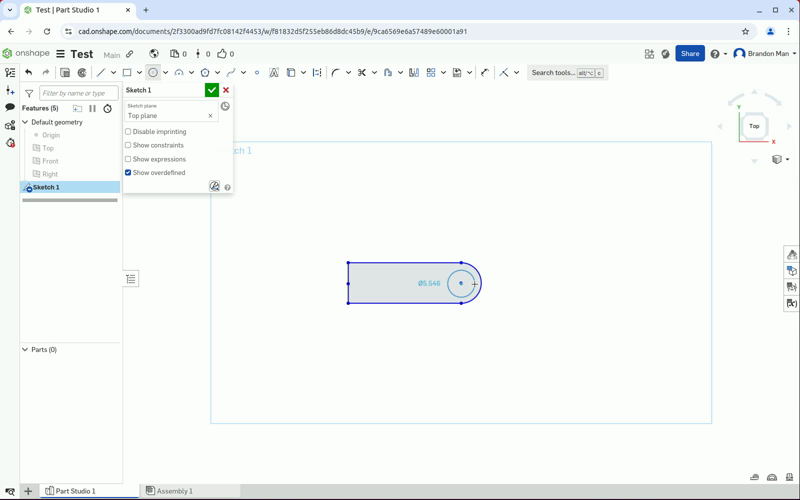
key(esc)
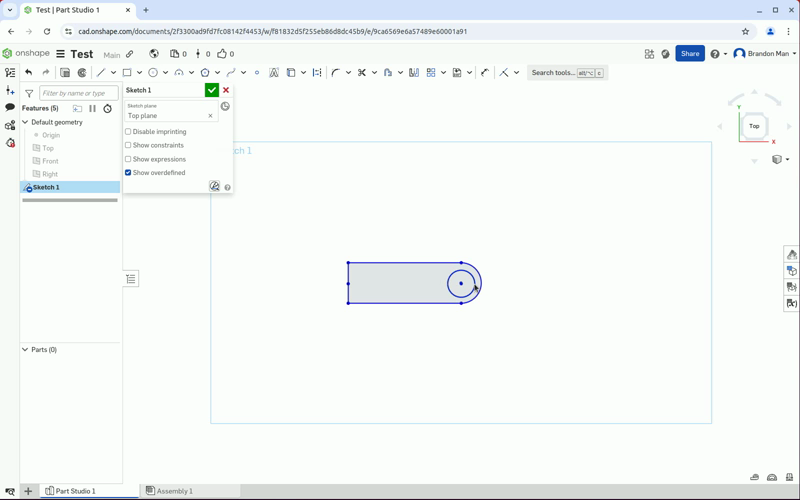
mouse_move(364, 289)
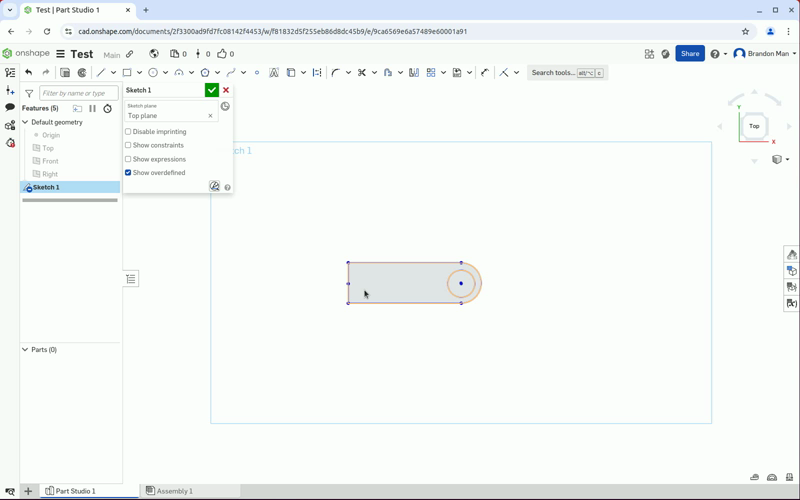
click(364, 289)
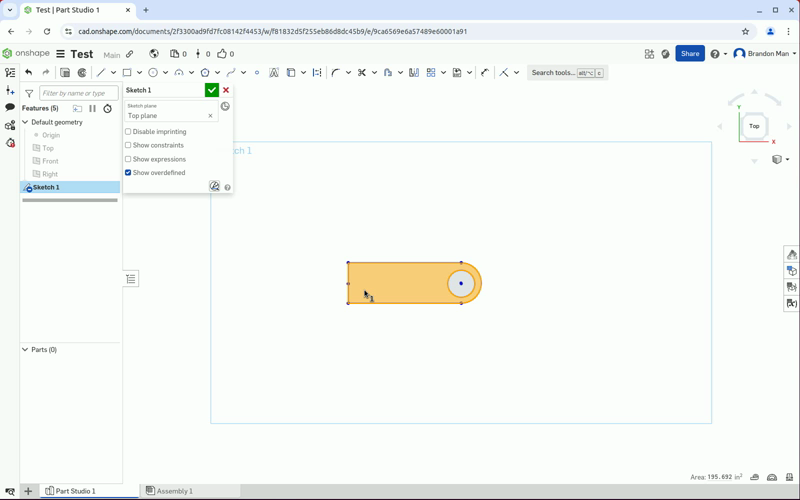
mouse_move(73, 352)
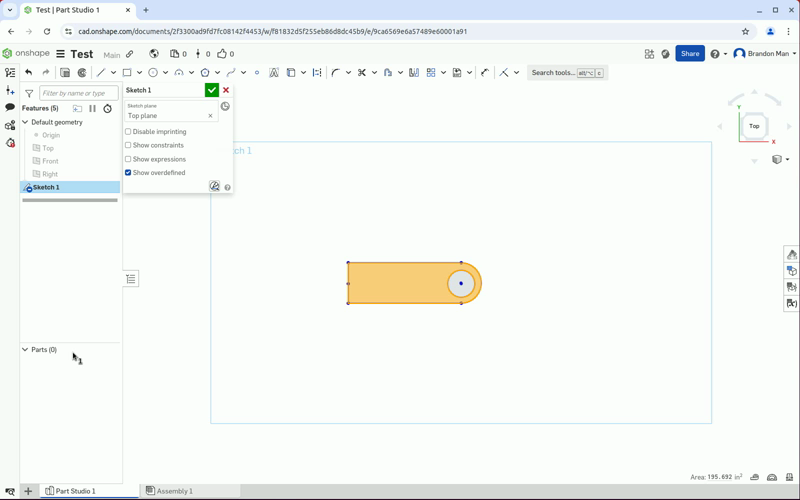
key(shift+y)
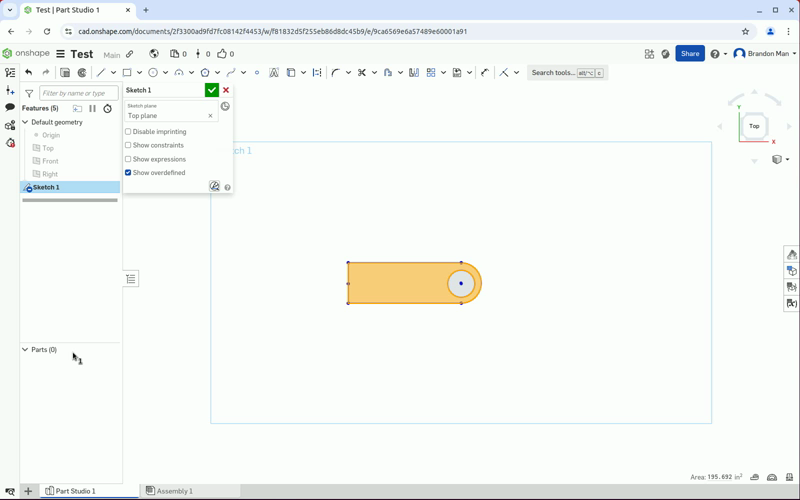
key(shift+e)
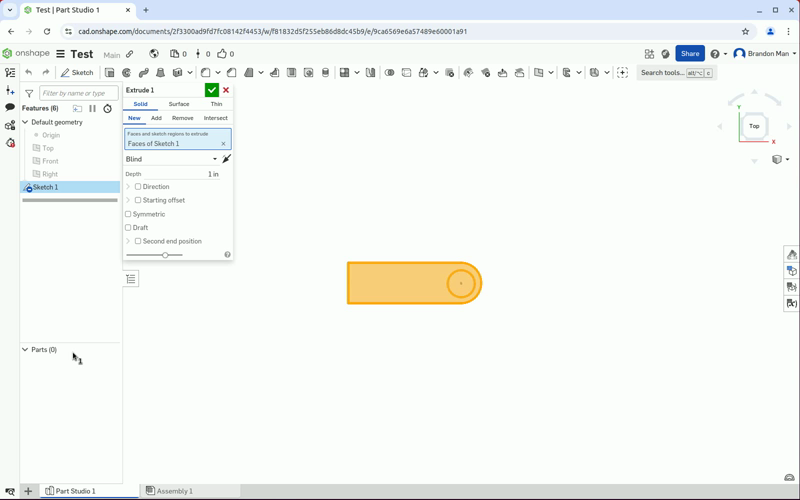
mouse_move(143, 106)
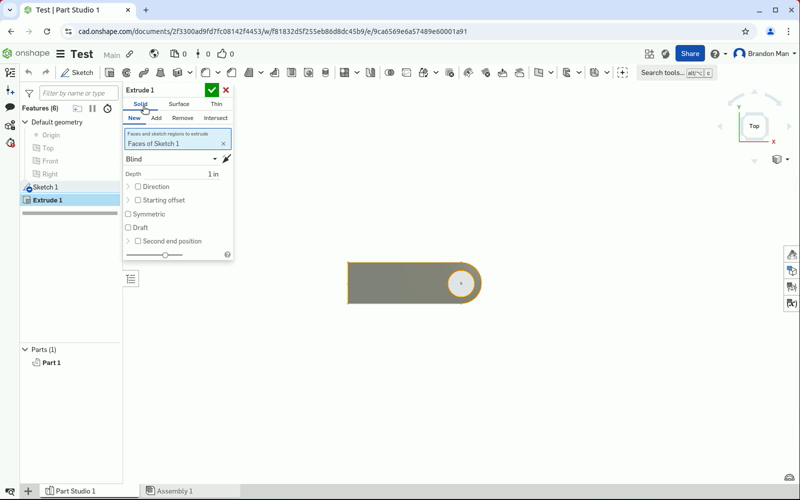
click(143, 106)
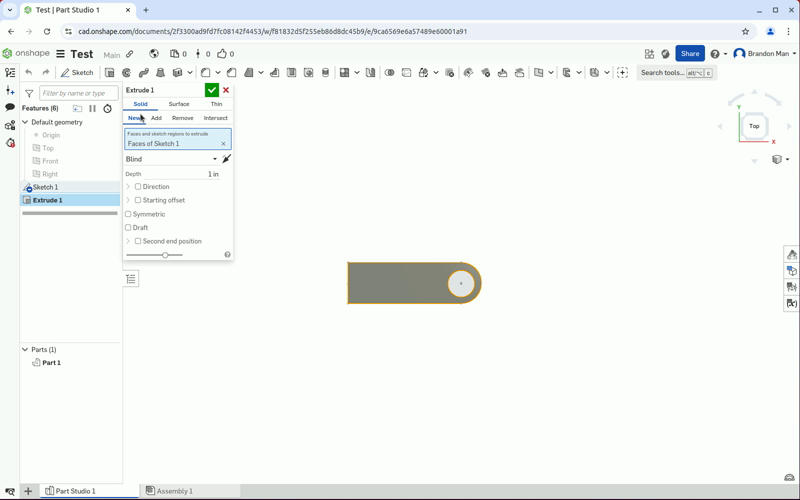
mouse_move(137, 120)
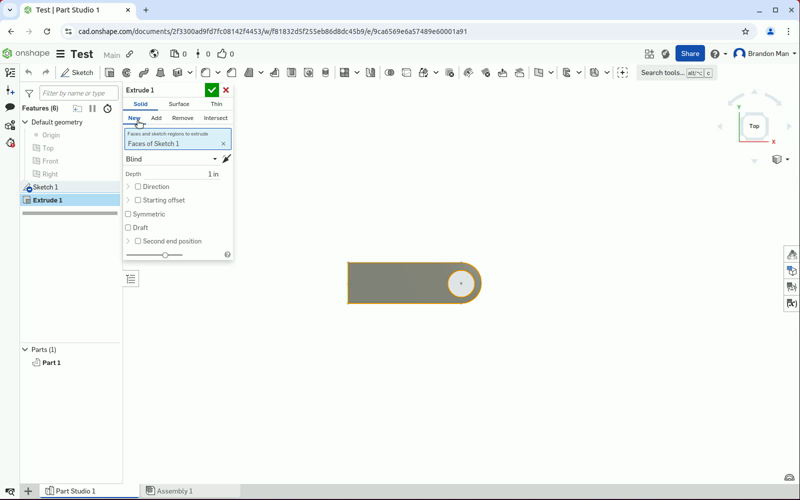
click(137, 120)
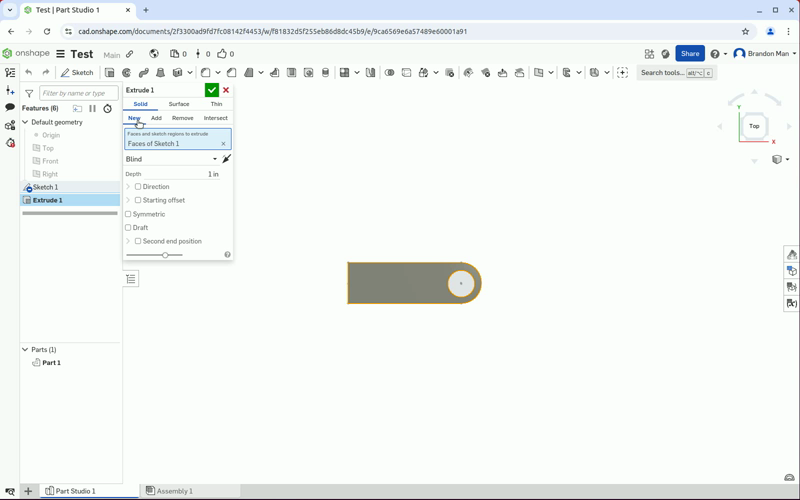
key(tab, 4)
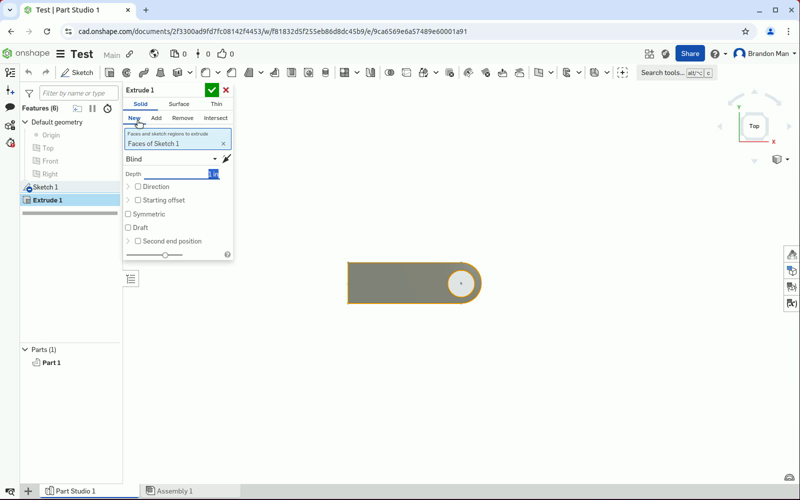
text(8.425)
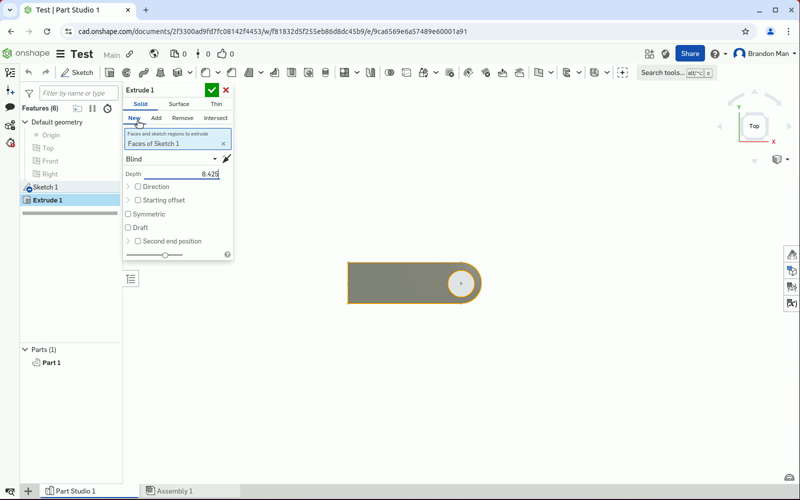
key(enter)
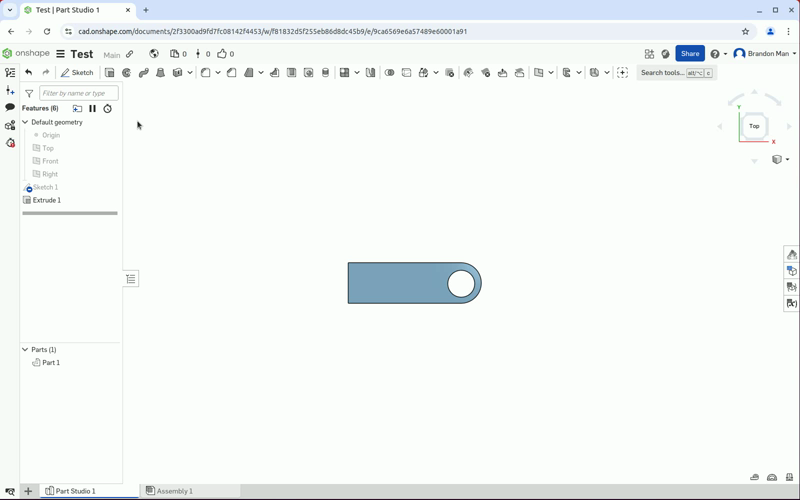
key(shift+h)
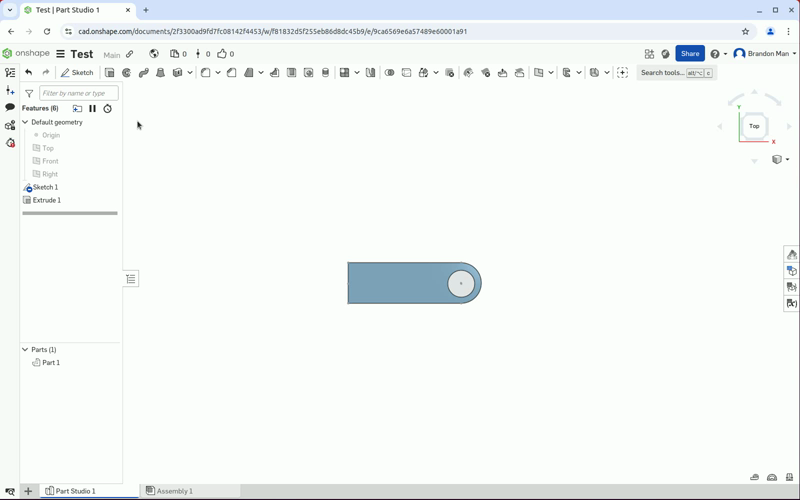
key(shift+h)
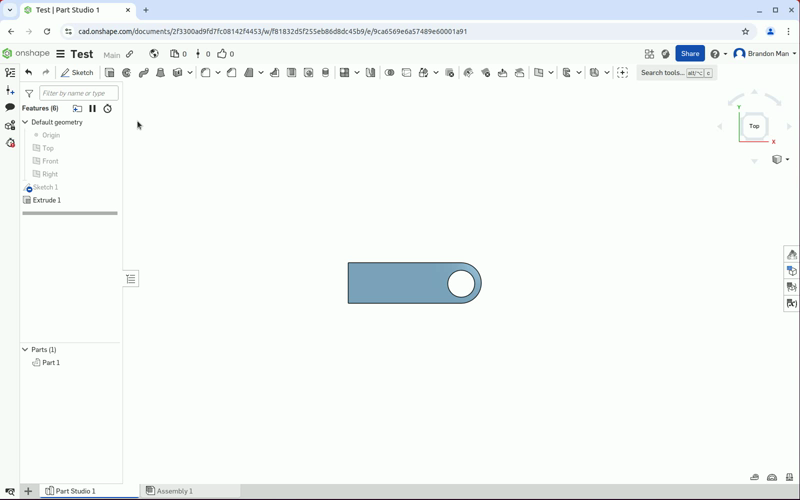
mouse_move(73, 189)
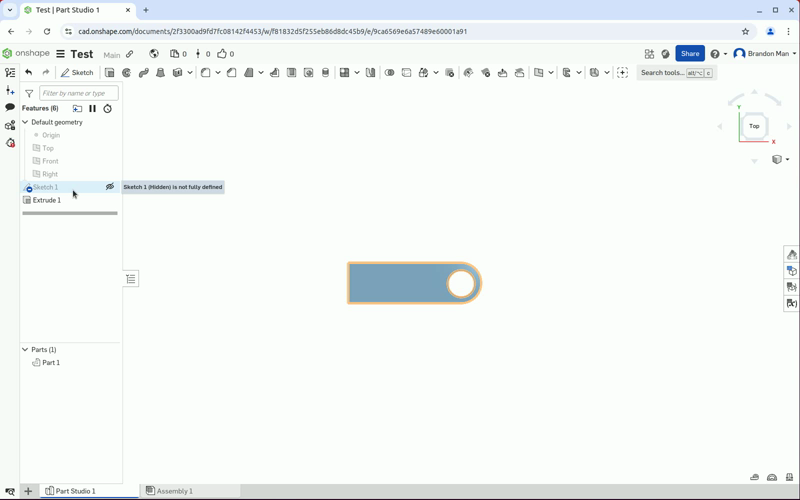
click(73, 189)
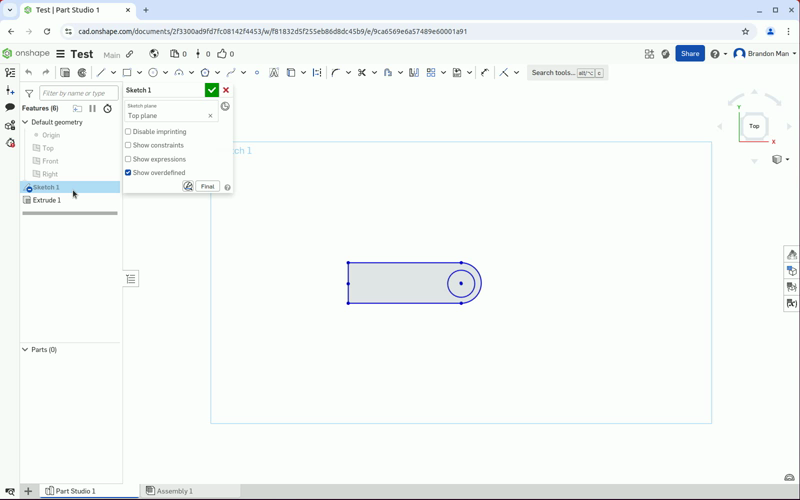
mouse_move(229, 92)
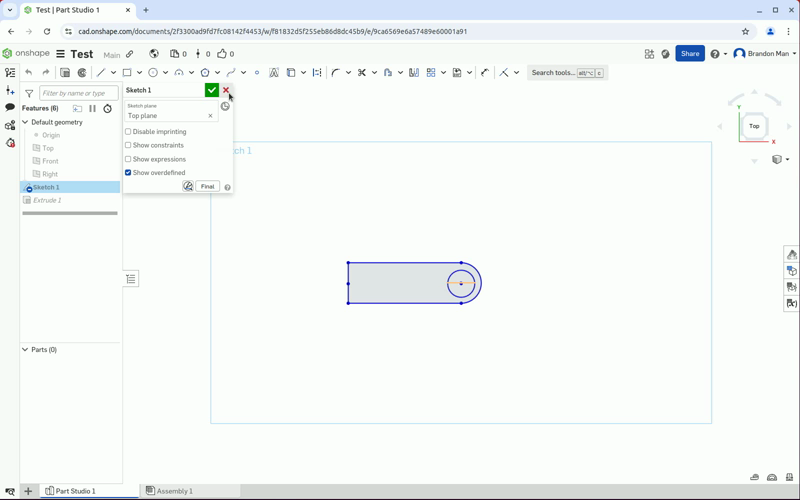
click(229, 92)
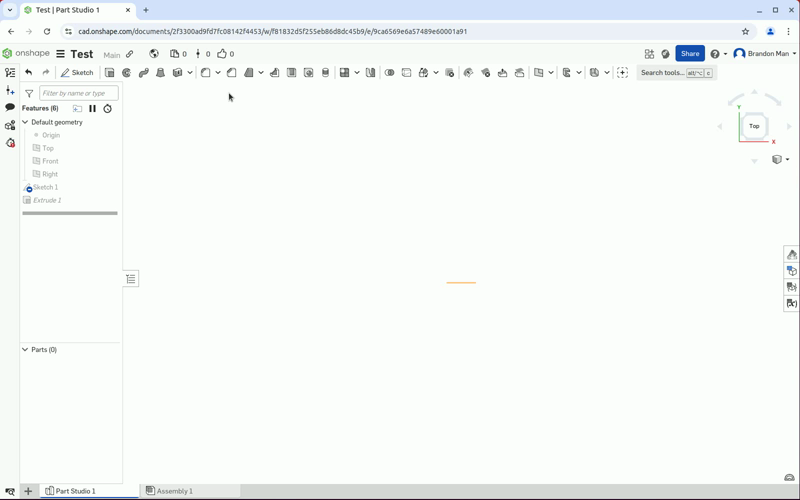
mouse_move(73, 352)
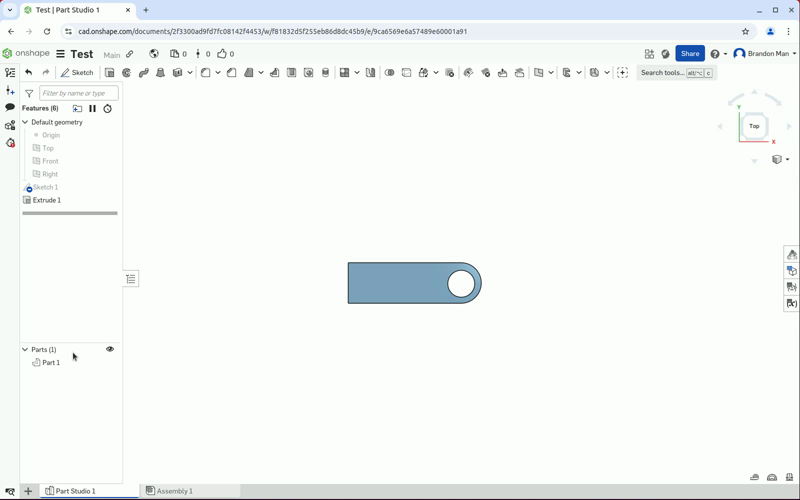
key(y)
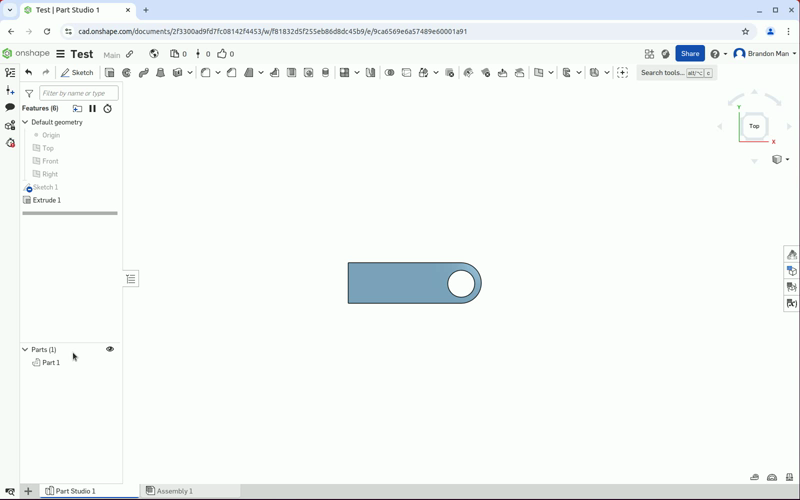
key(shift+p)
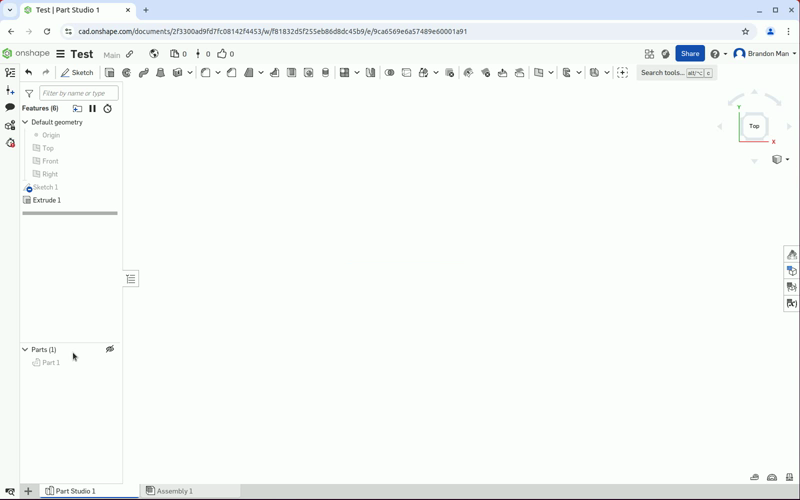
key(space)
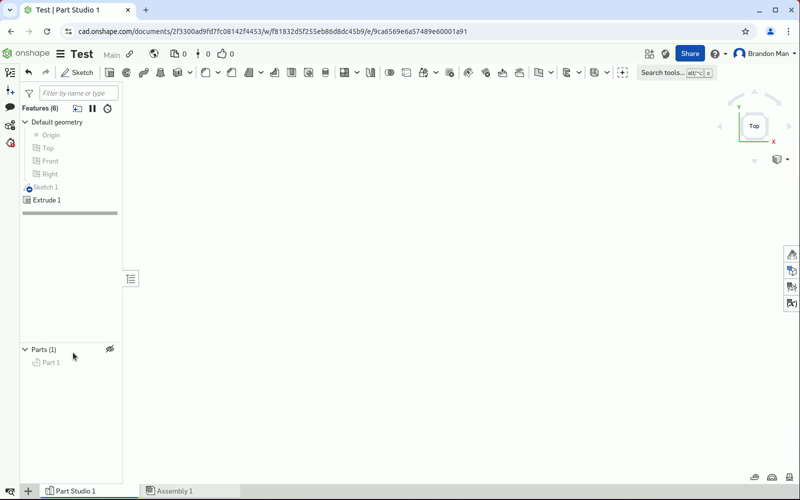
key_down(shift)
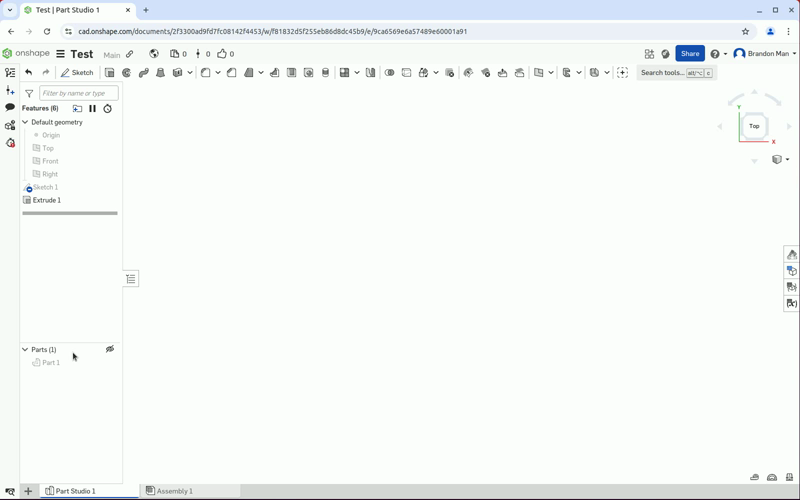
key(up)
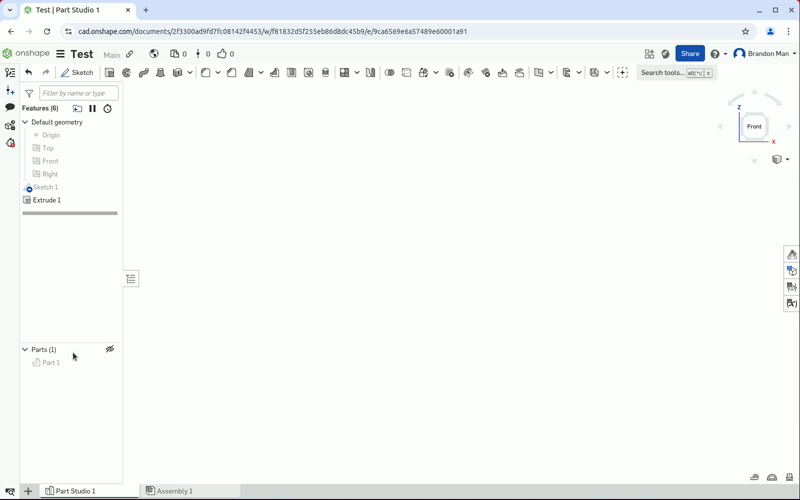
key_up(shift)
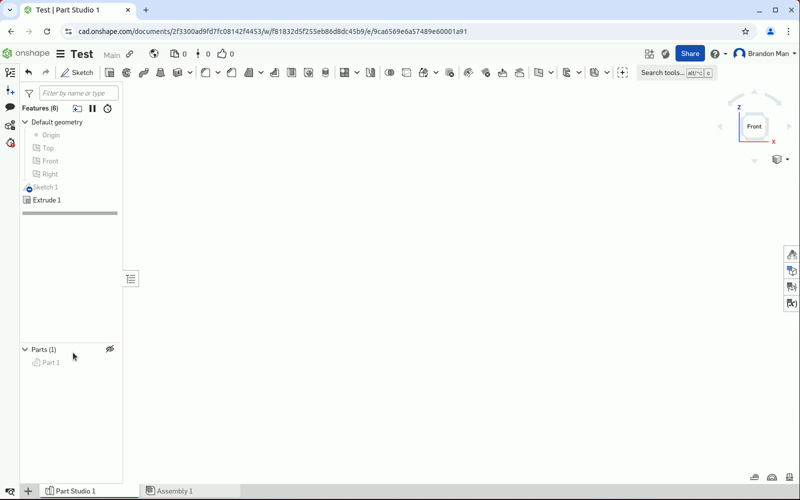
key(space)
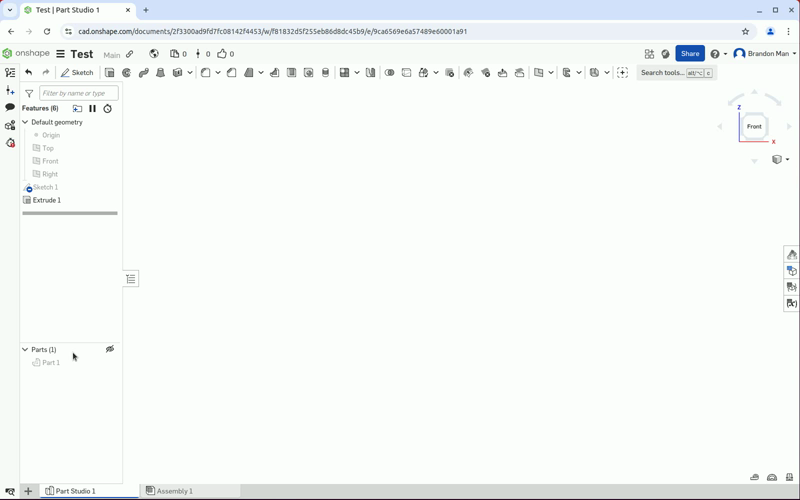
key_down(shift)
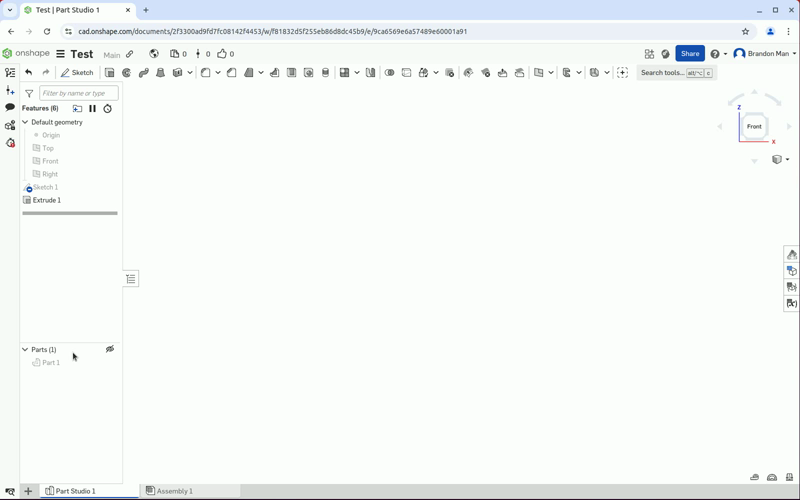
key(left)
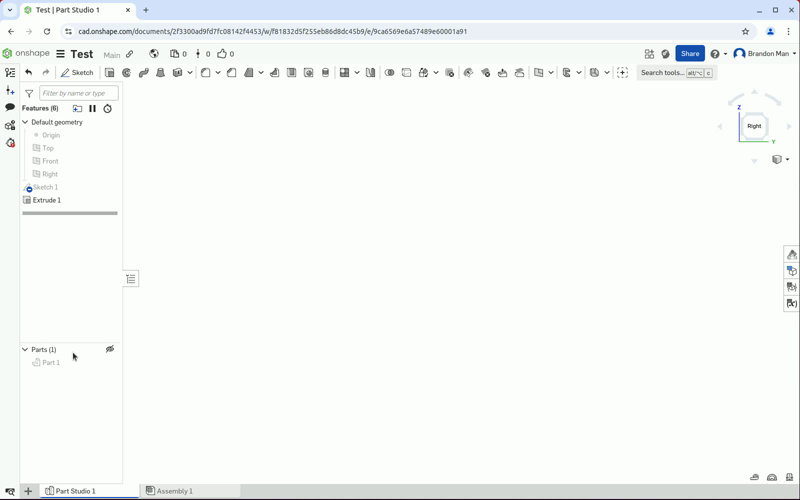
key_up(shift)
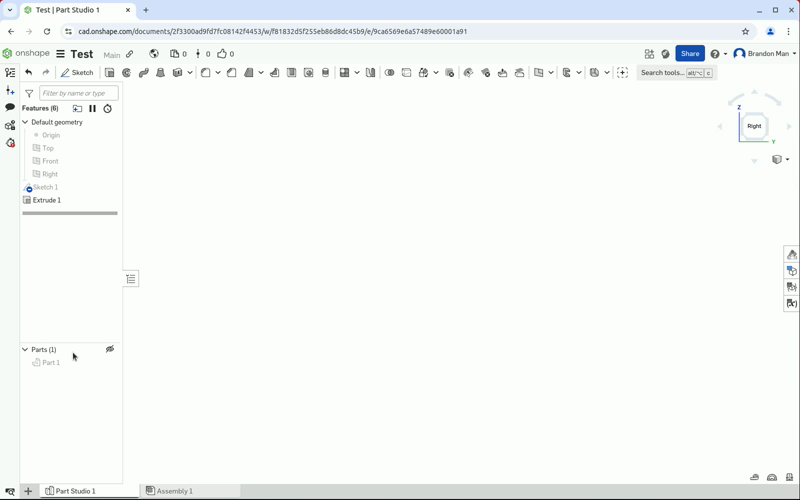
mouse_move(73, 352)
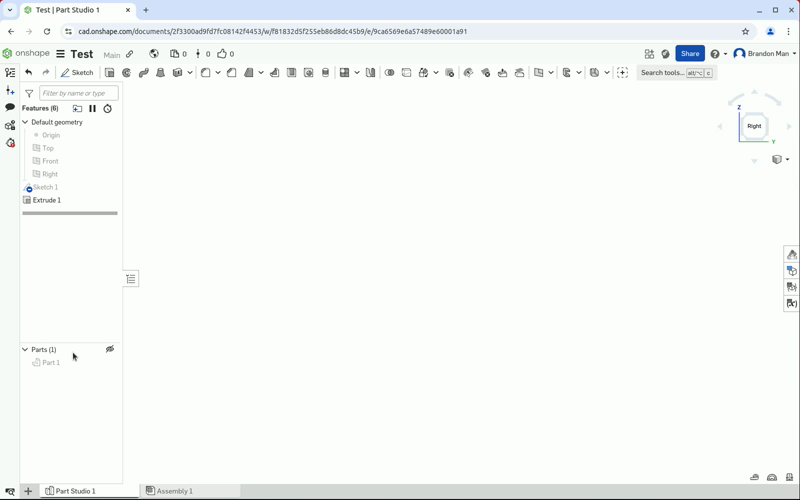
key(shift+y)
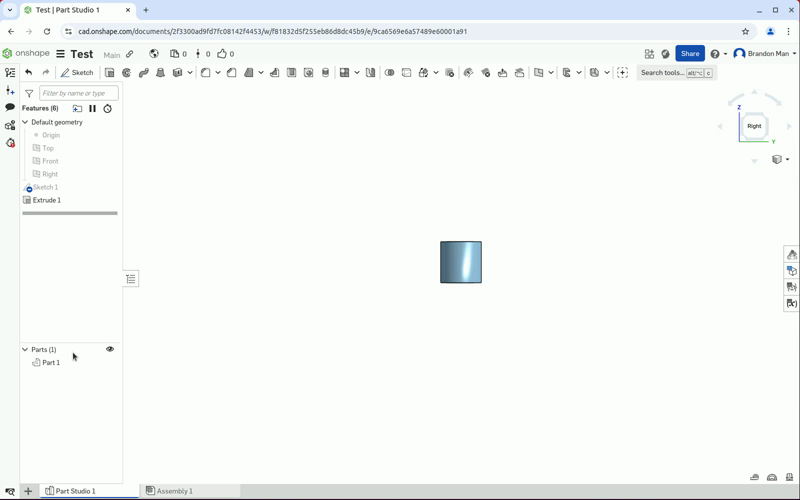
mouse_move(541, 75)
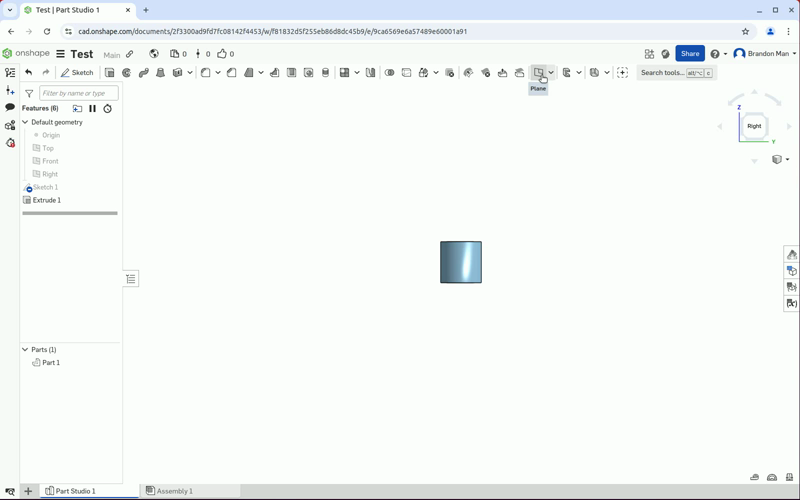
click(541, 75)
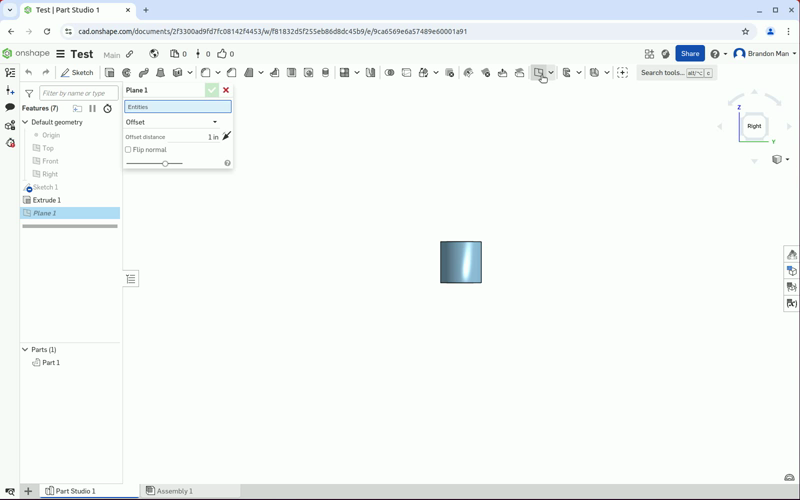
mouse_move(73, 176)
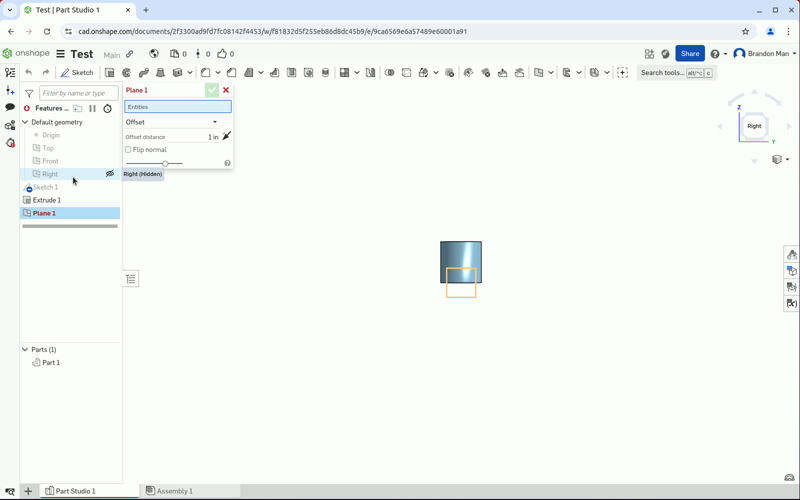
click(73, 176)
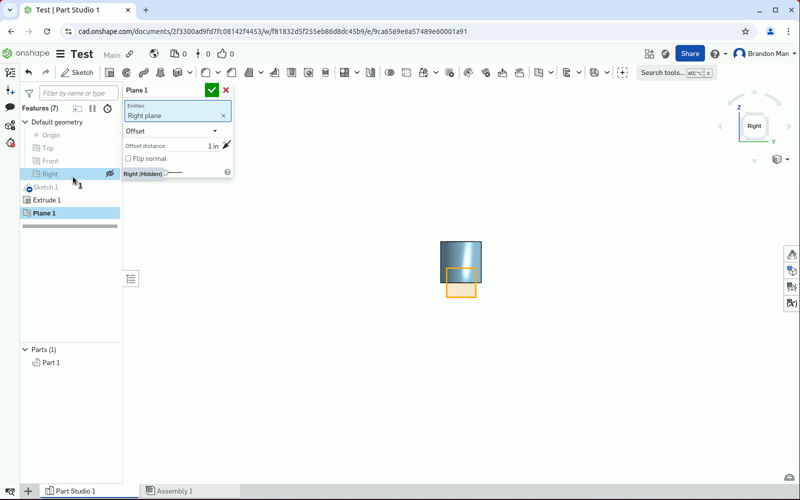
key(tab, 2)
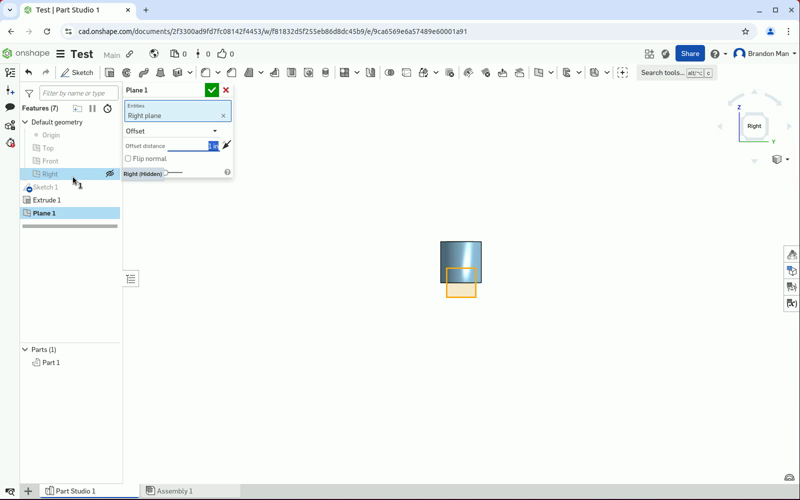
text(23.108)
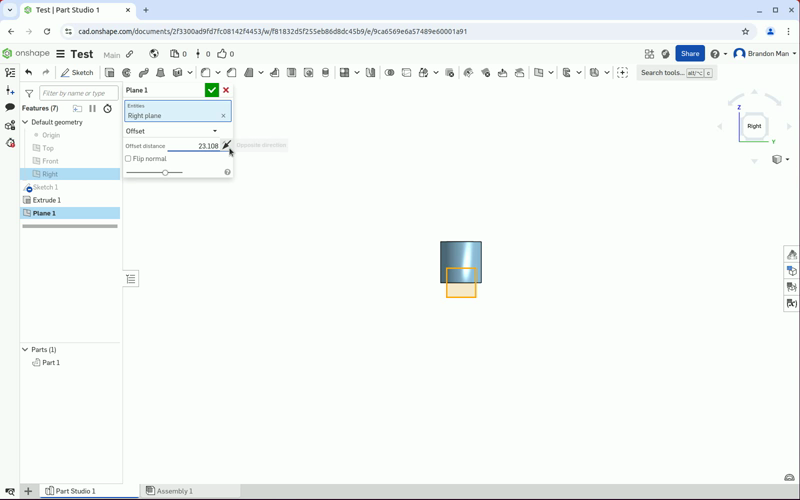
mouse_move(229, 147)
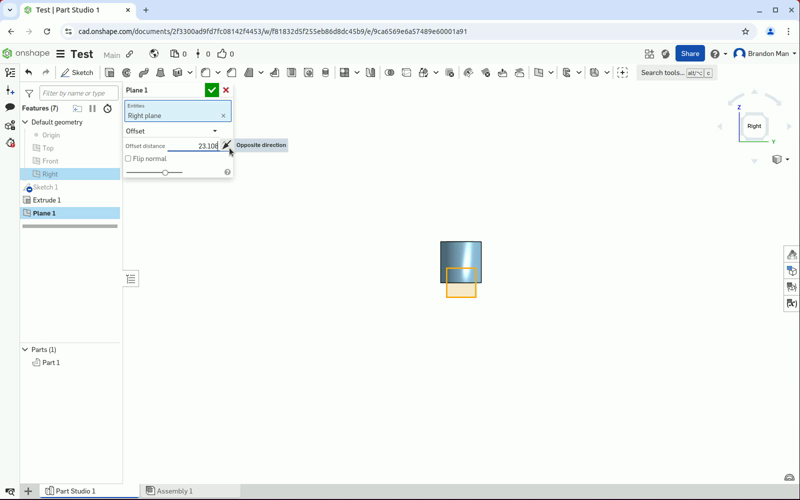
click(229, 147)
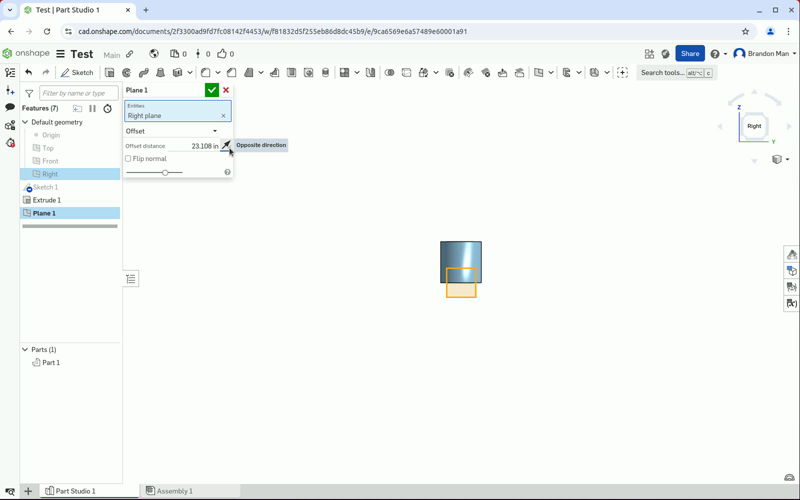
key(enter, 2)
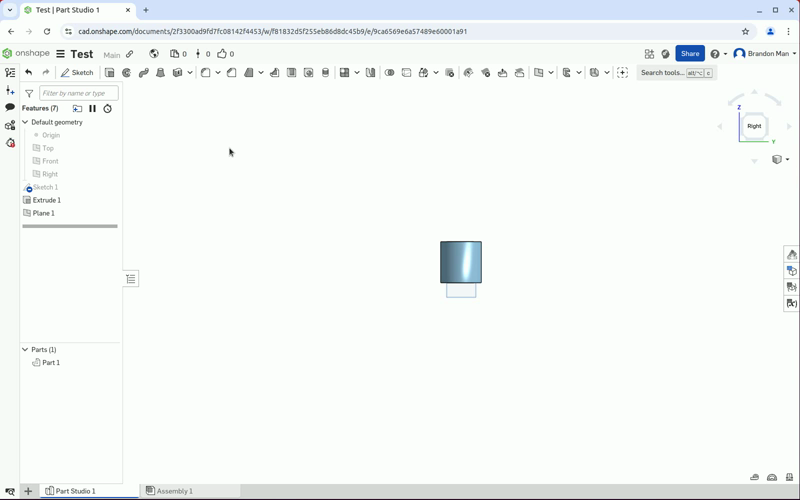
key(shift+s)
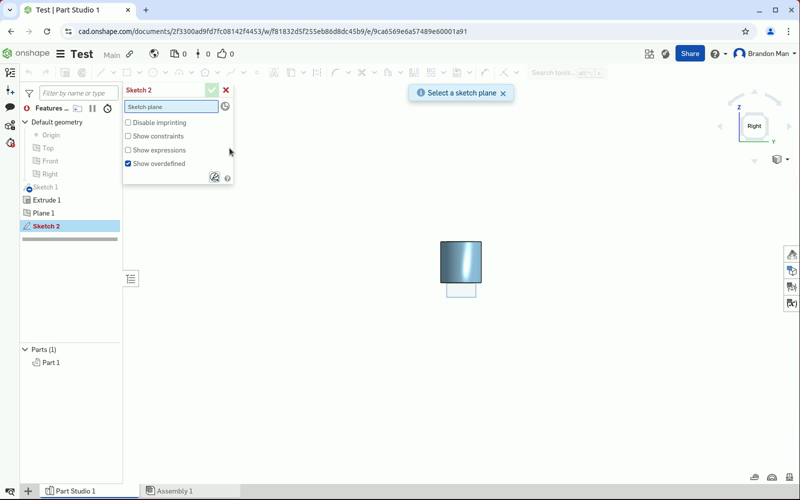
mouse_move(73, 215)
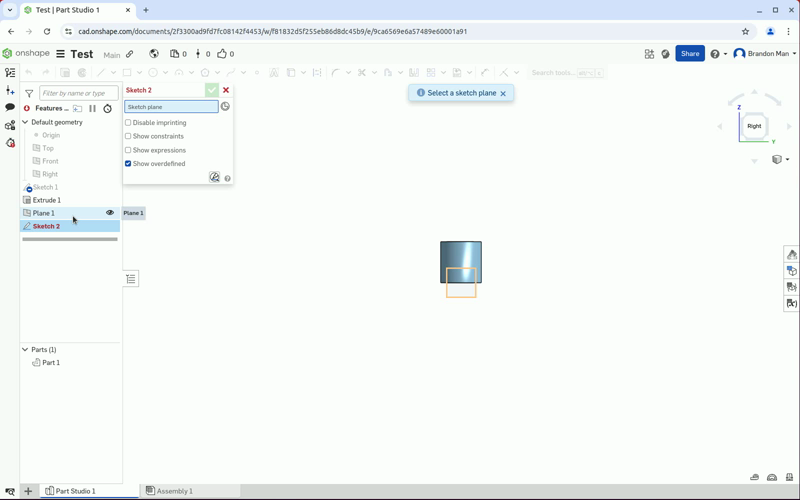
click(73, 215)
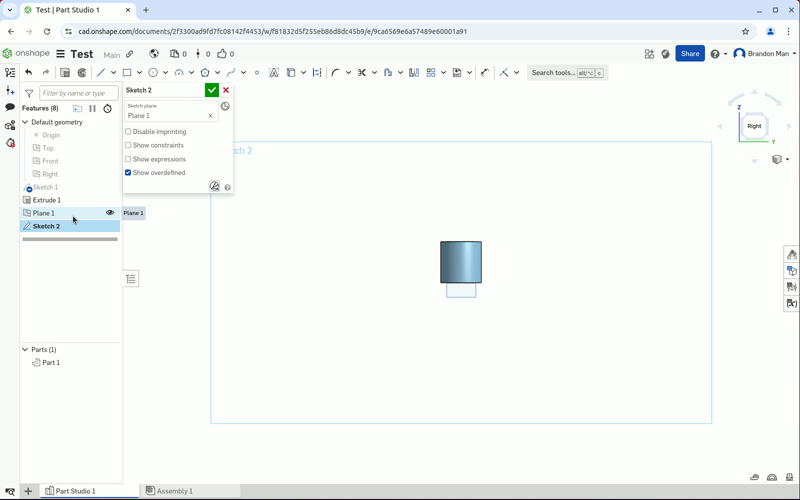
mouse_move(73, 352)
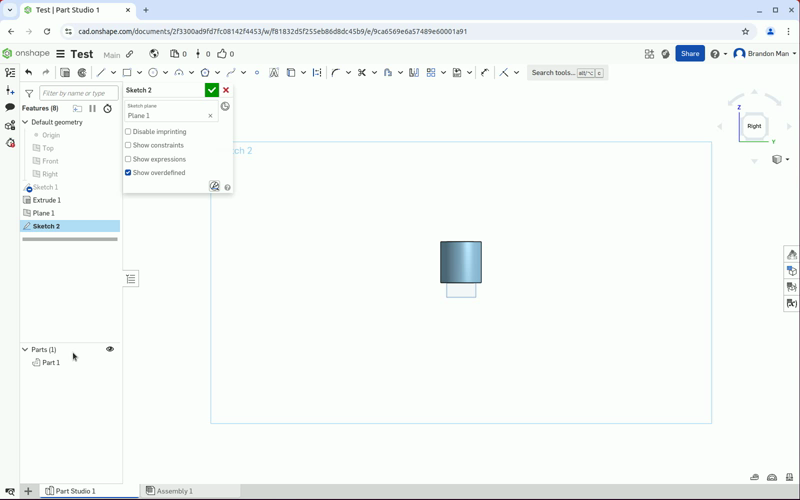
key(y)
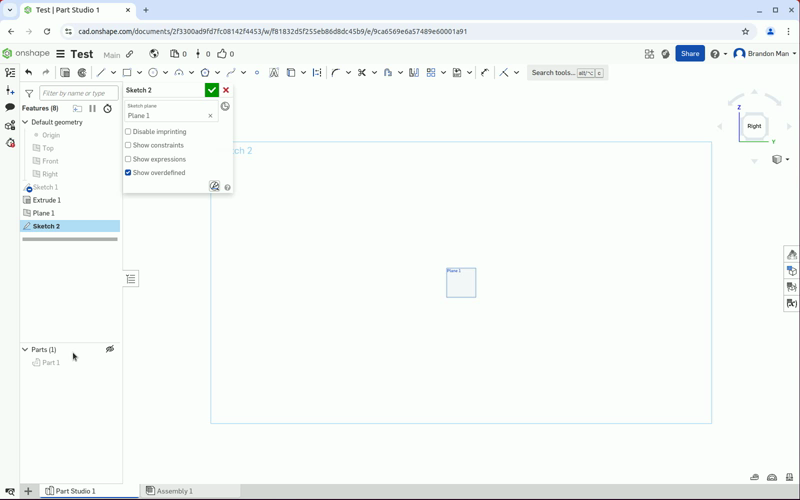
key(l)
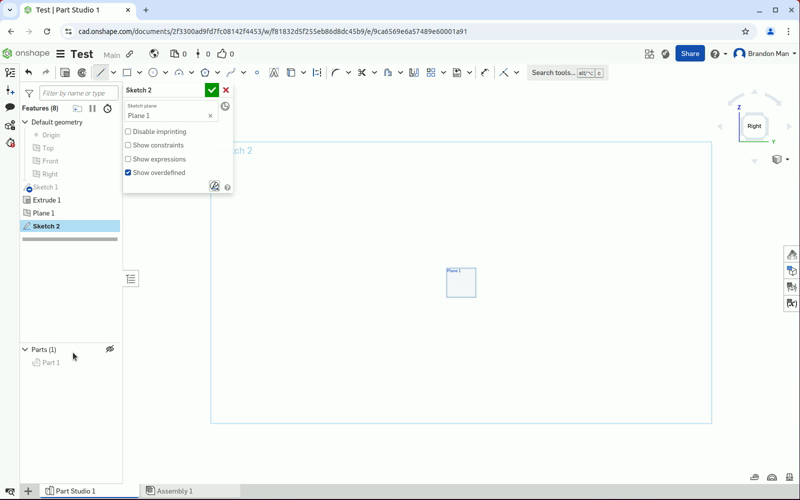
key_down(shift)
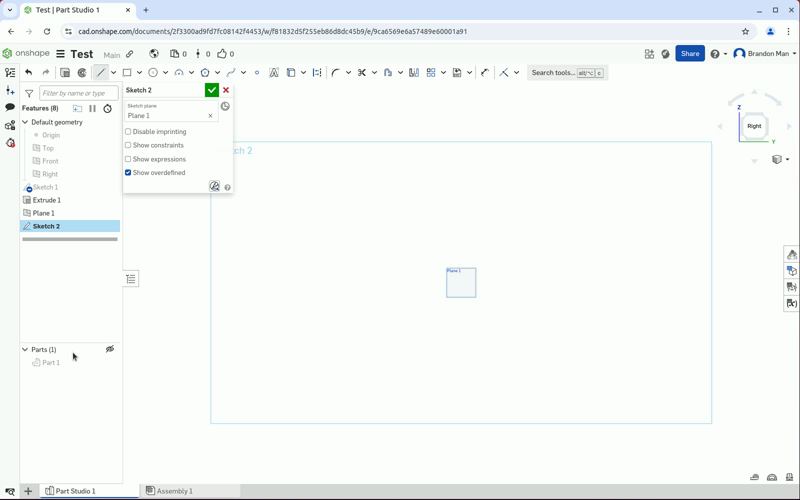
mouse_move(446, 275)
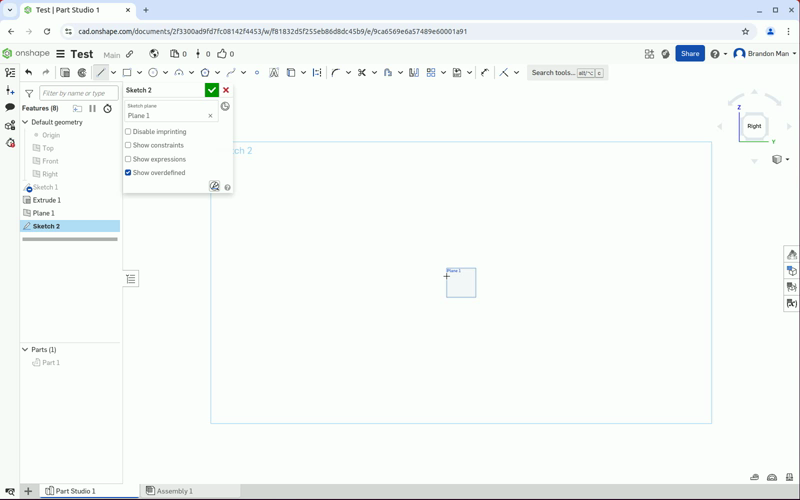
click(446, 275)
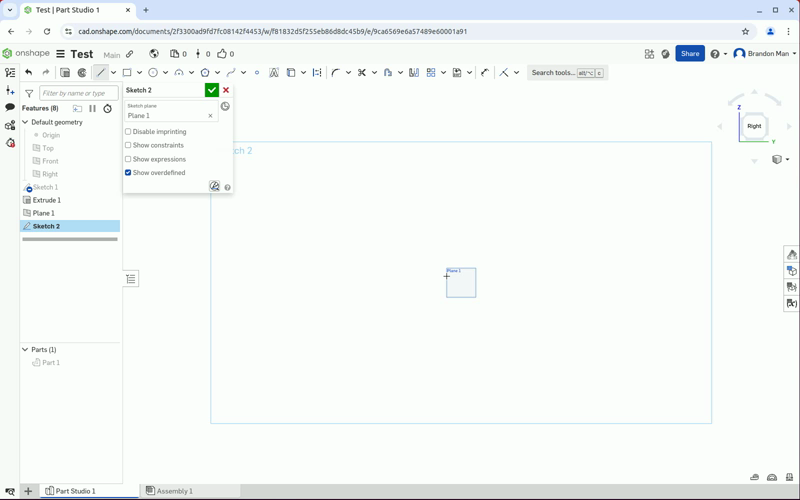
key_up(shift)
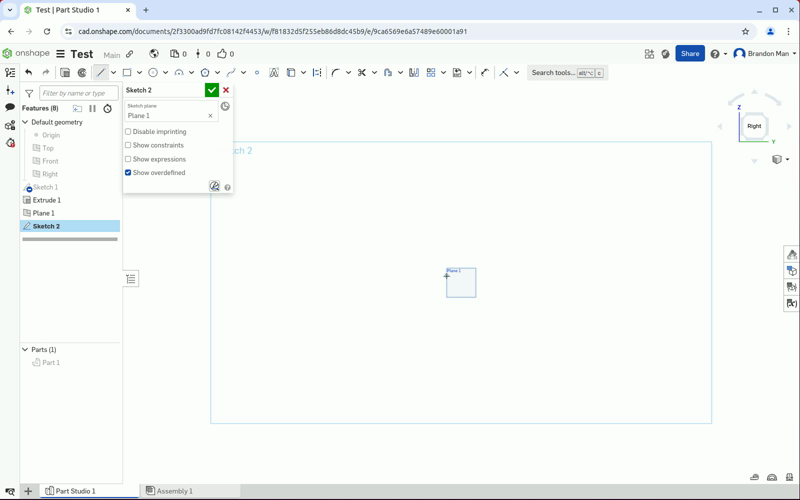
key_down(shift)
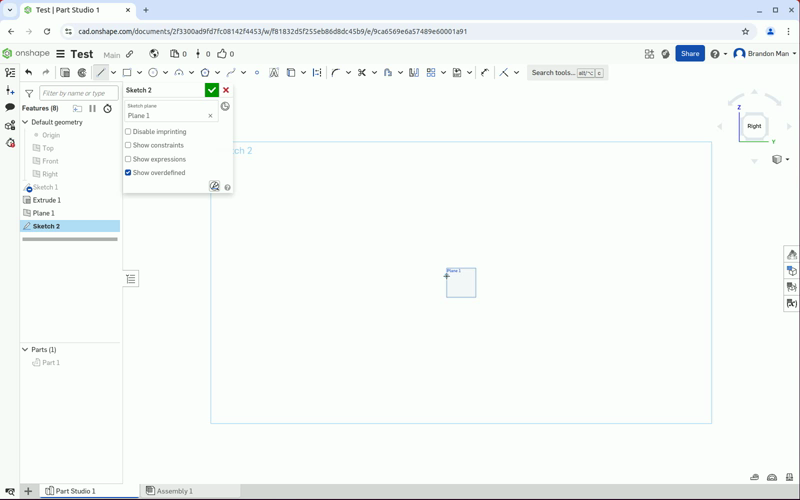
mouse_move(476, 275)
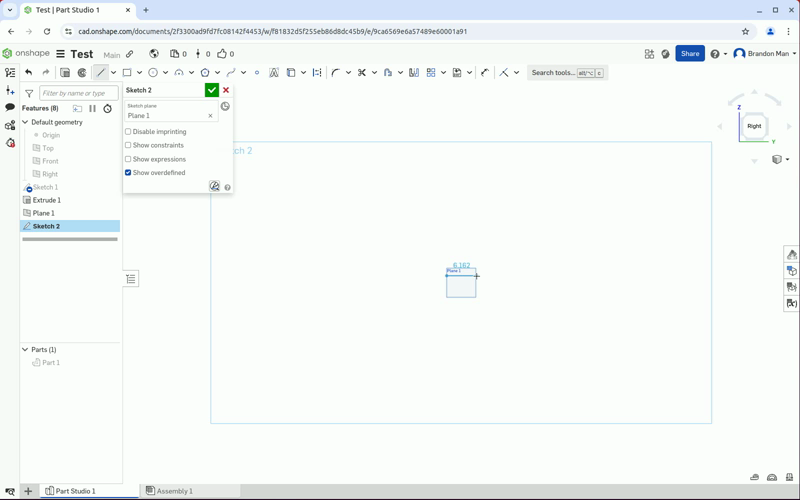
mouse_move(474, 275)
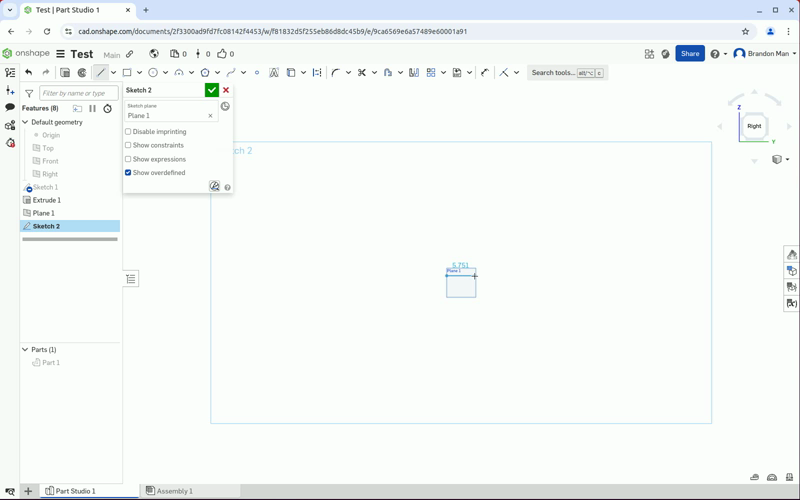
click(474, 275)
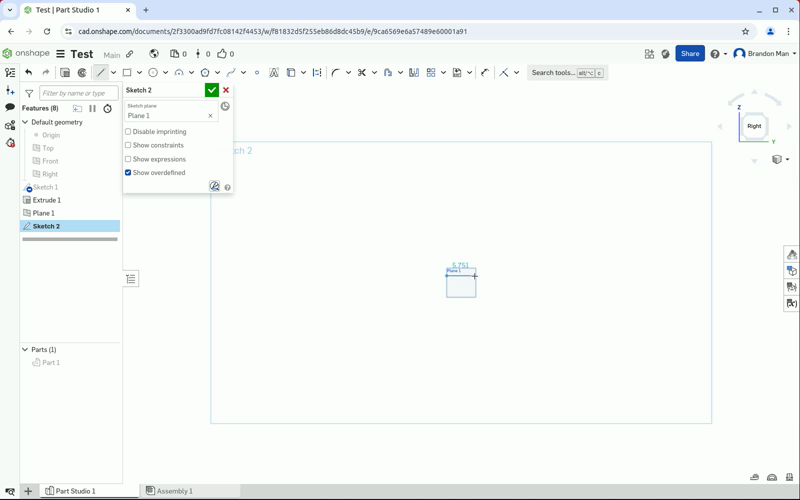
key_up(shift)
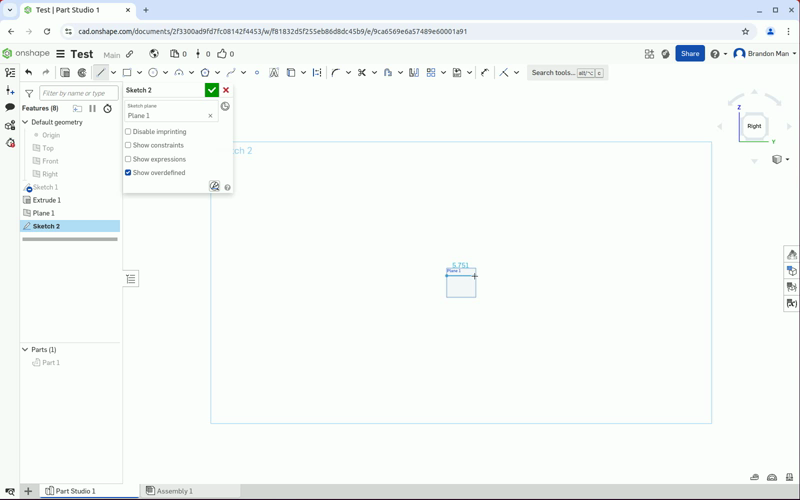
key_down(shift)
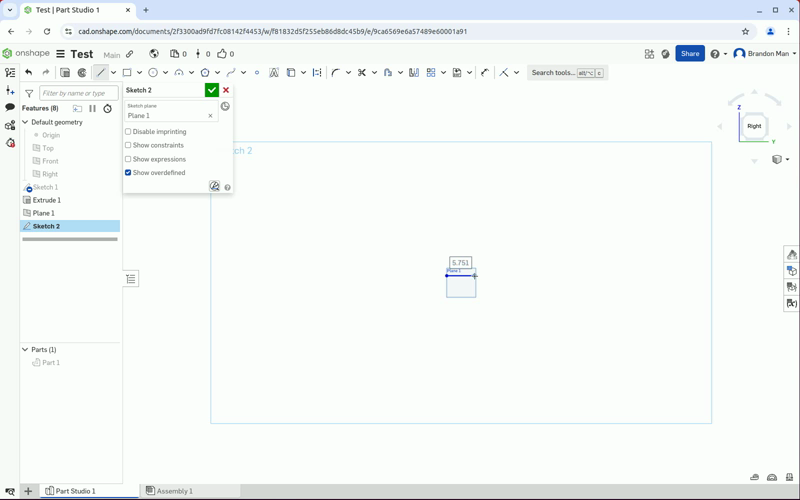
mouse_move(504, 275)
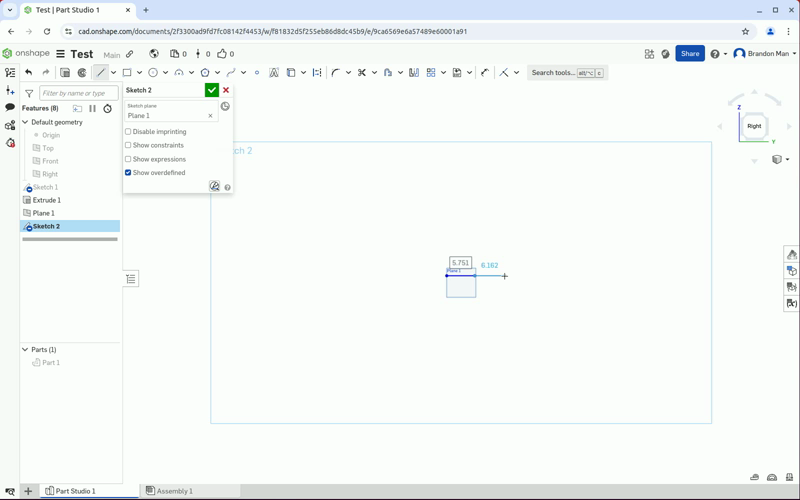
mouse_move(474, 248)
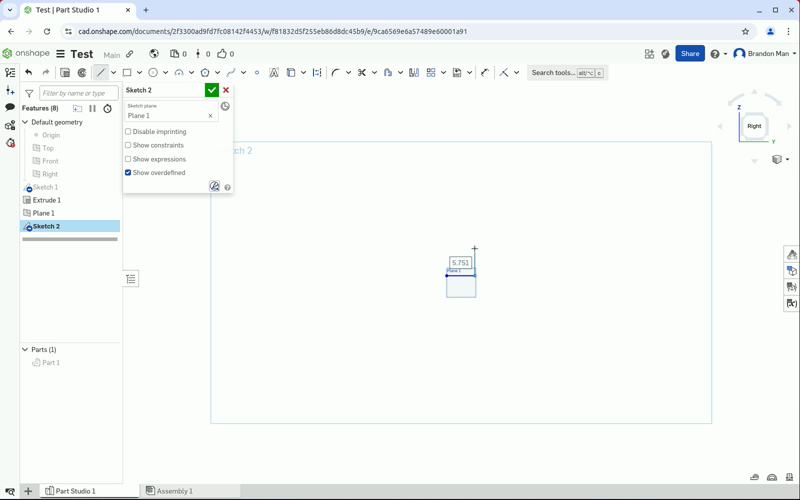
click(474, 248)
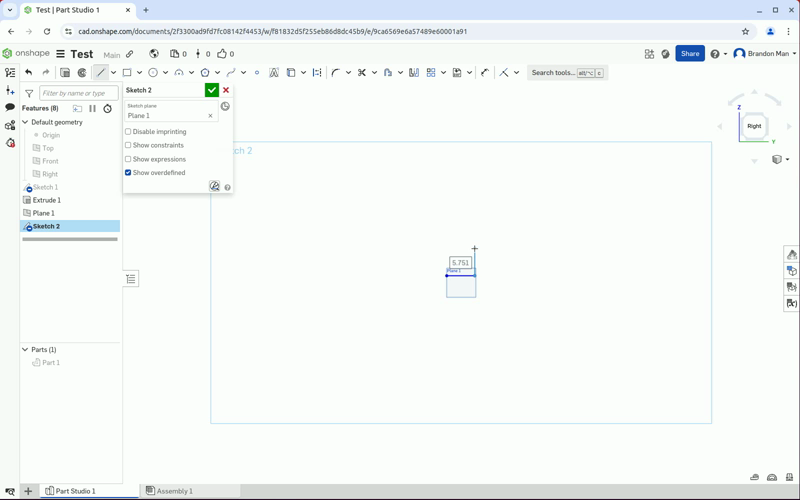
key_up(shift)
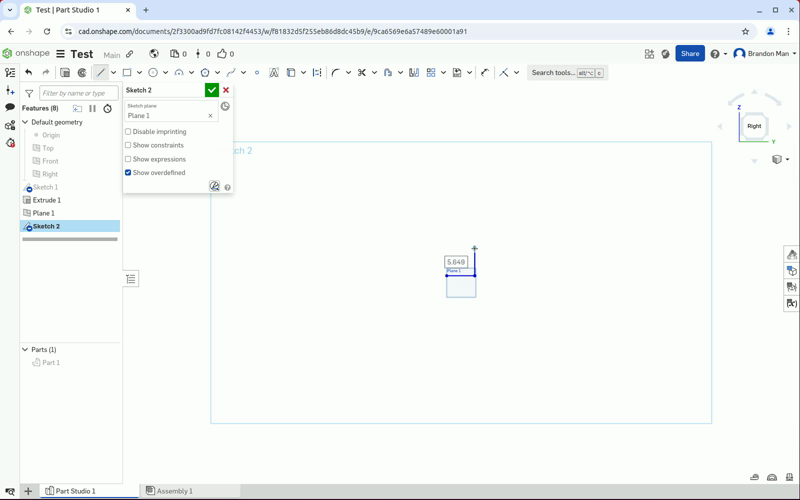
key_down(shift)
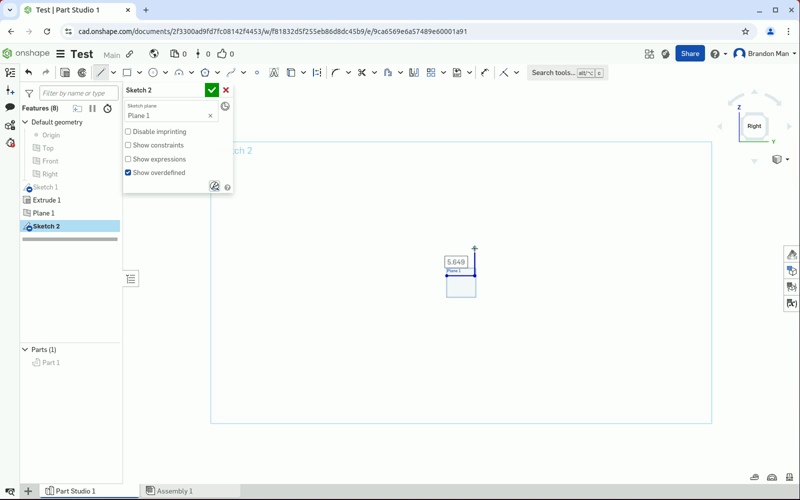
mouse_move(504, 248)
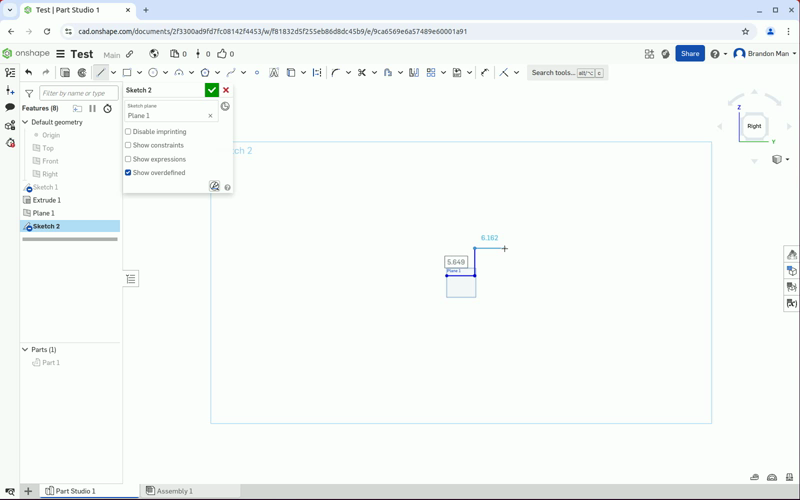
mouse_move(446, 248)
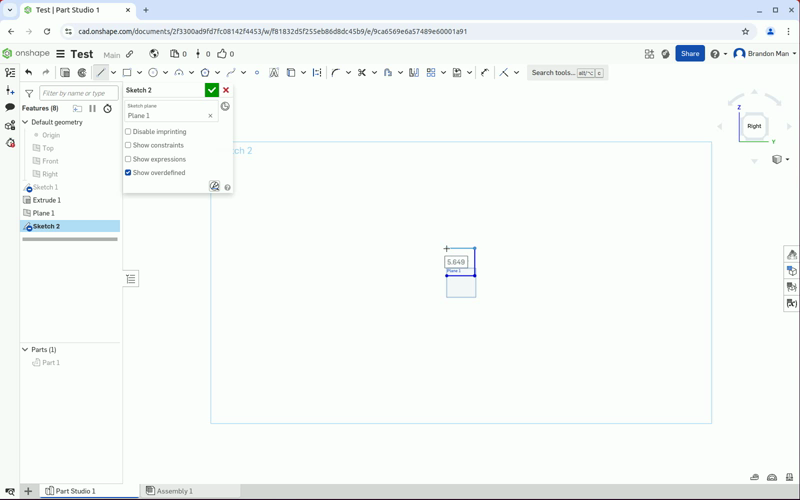
click(446, 248)
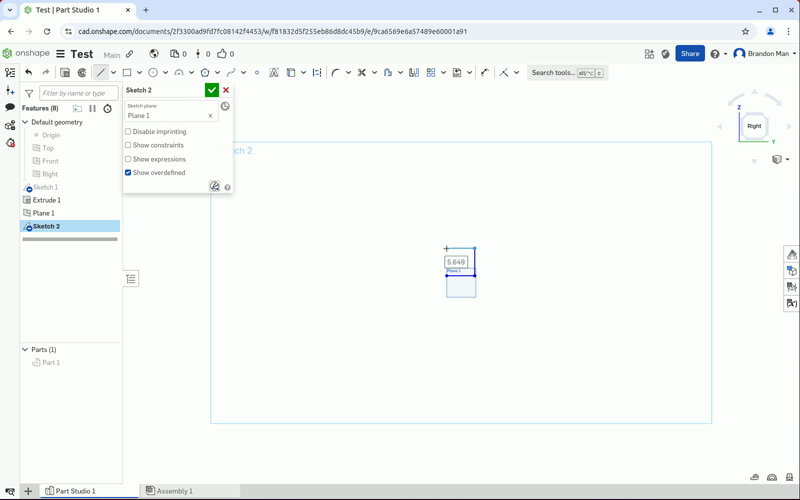
key_up(shift)
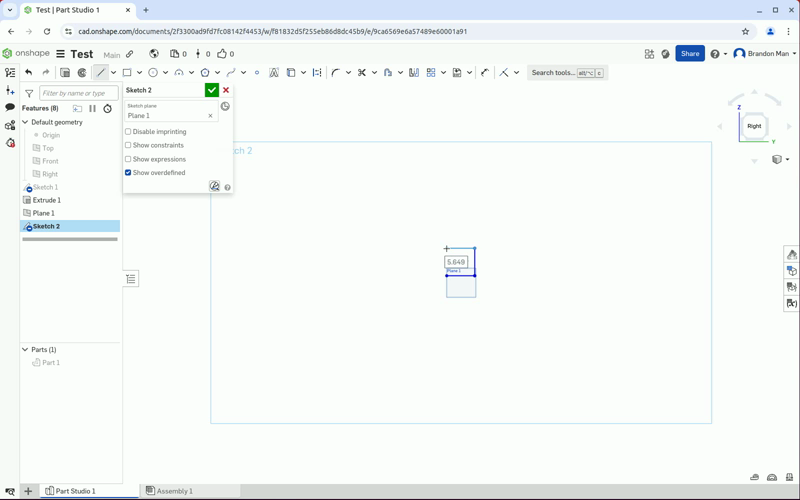
mouse_move(476, 248)
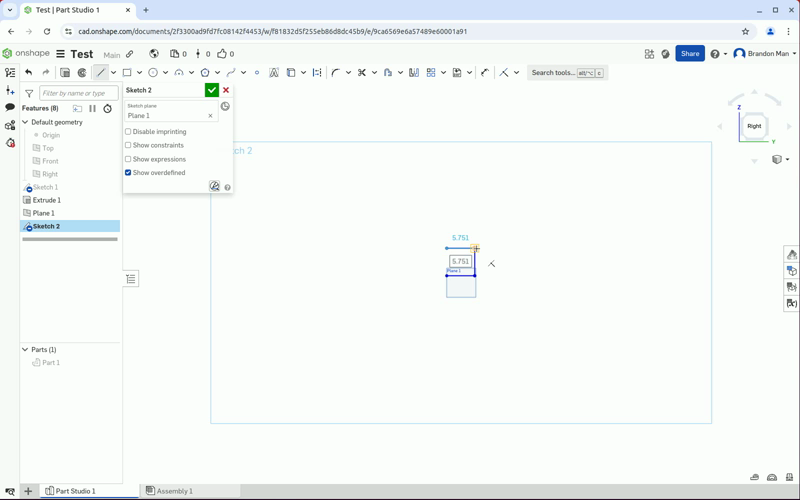
key_down(shift)
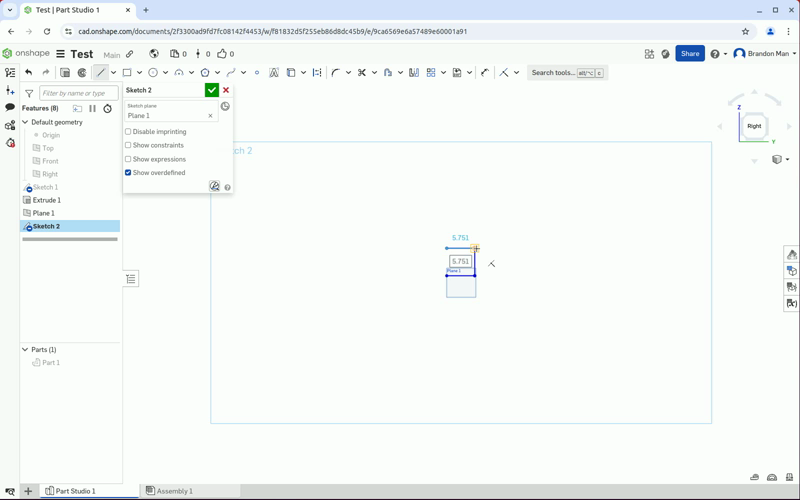
mouse_move(446, 275)
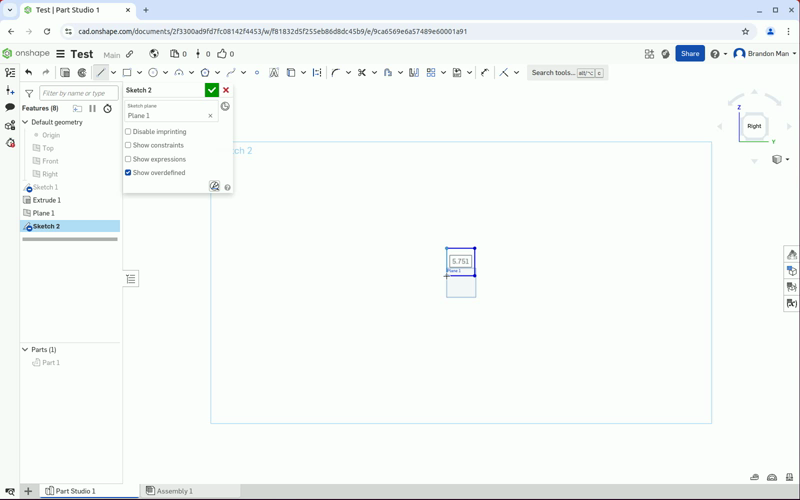
key_up(shift)
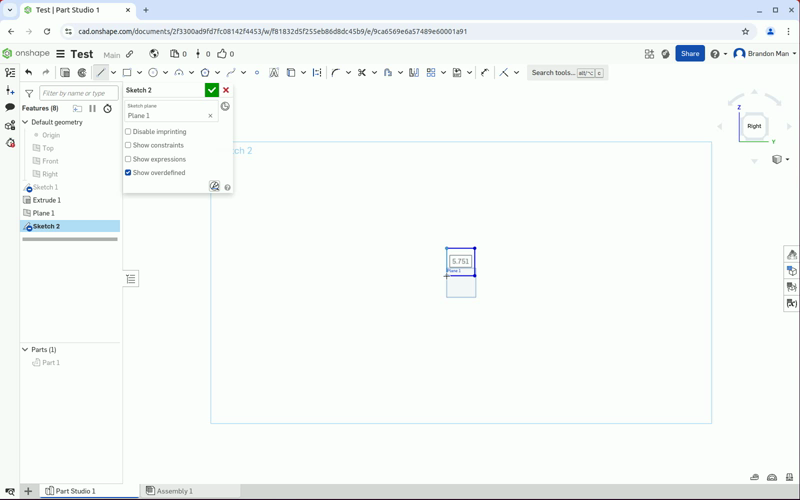
click(446, 275)
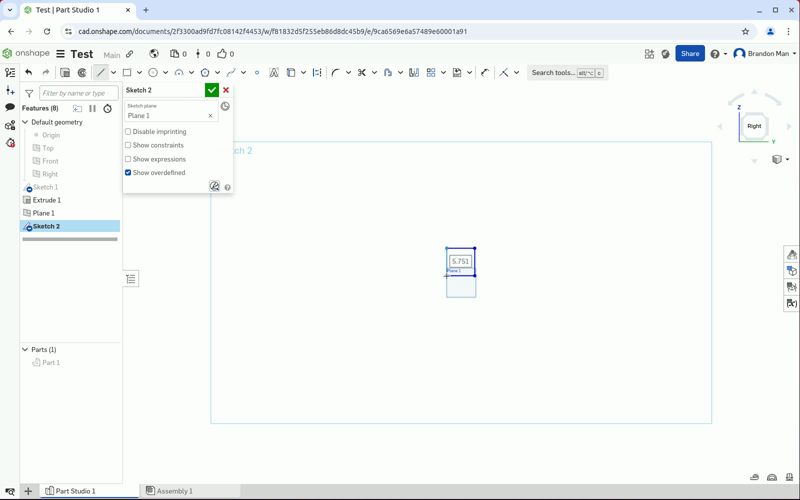
key(esc)
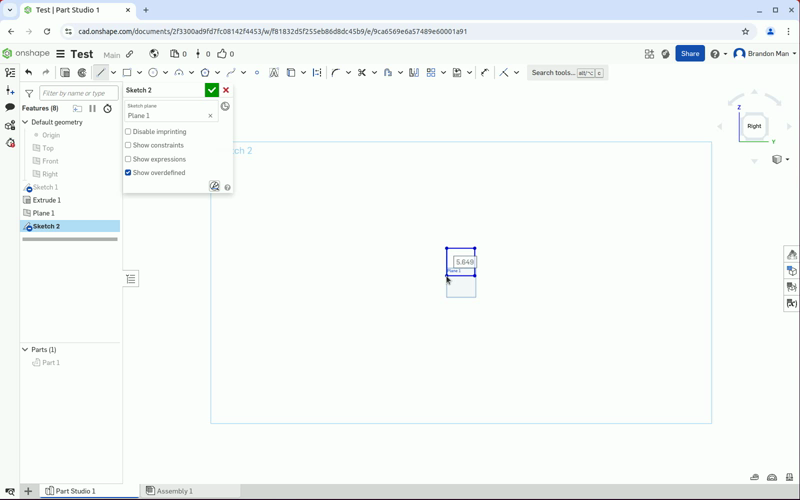
mouse_move(471, 269)
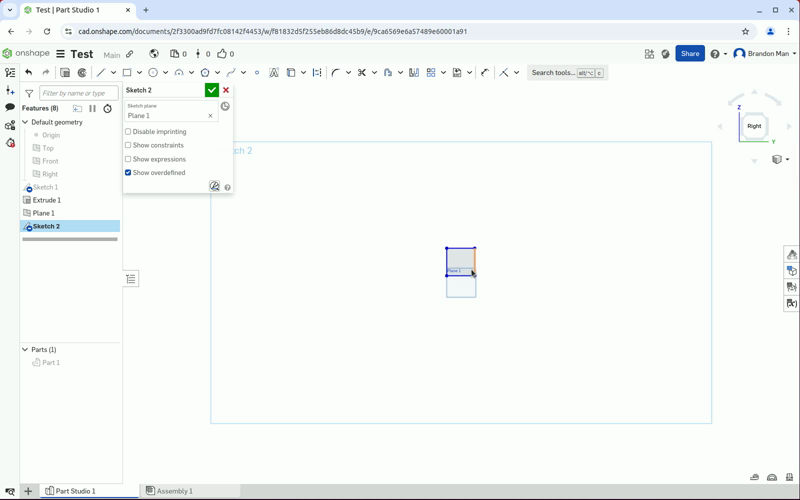
scroll(6)
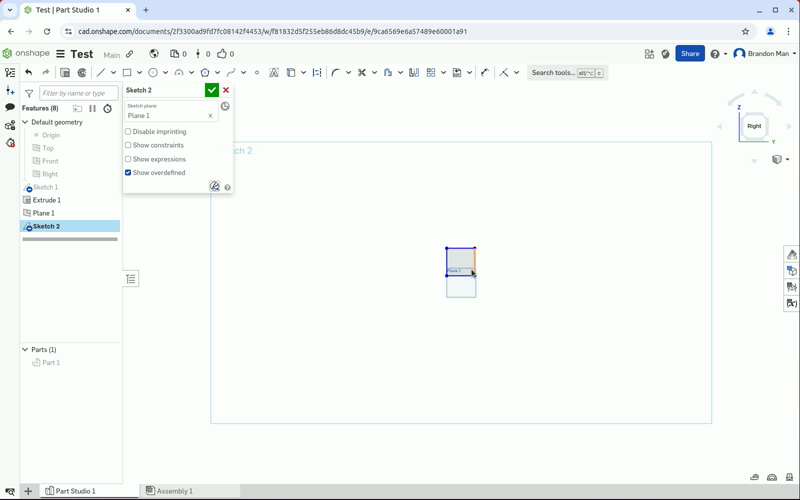
scroll(6)
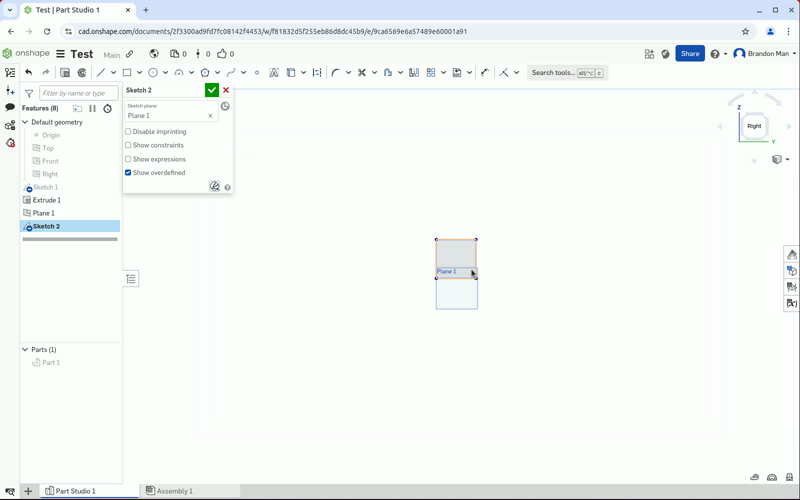
scroll(6)
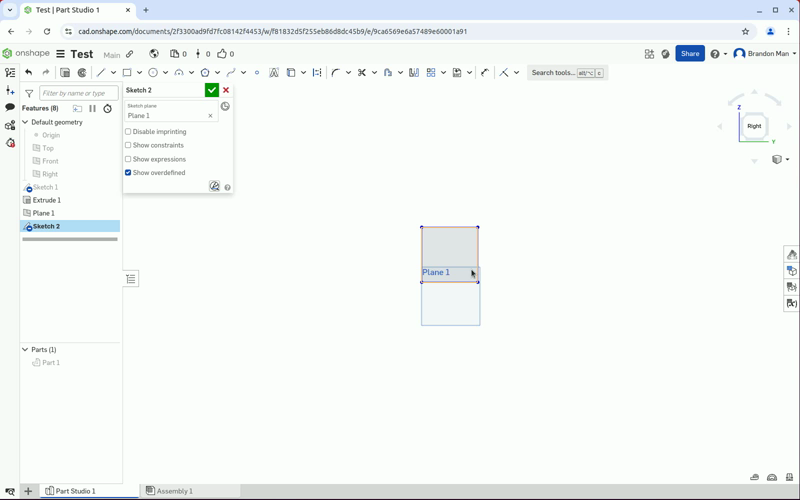
scroll(6)
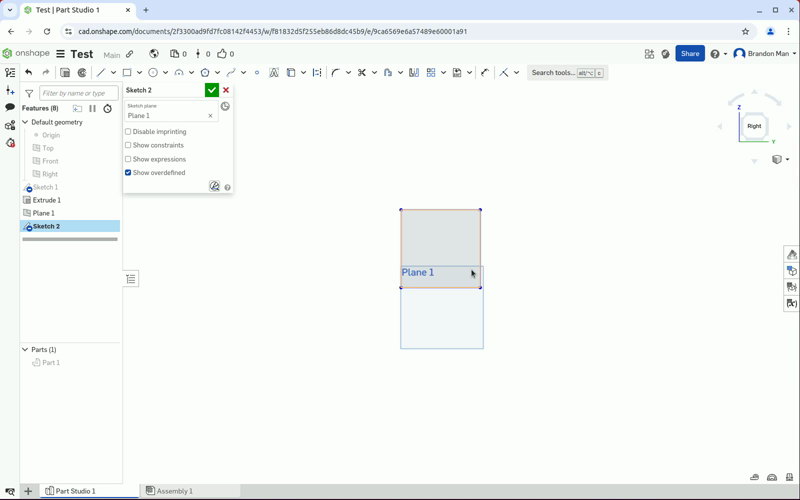
scroll(6)
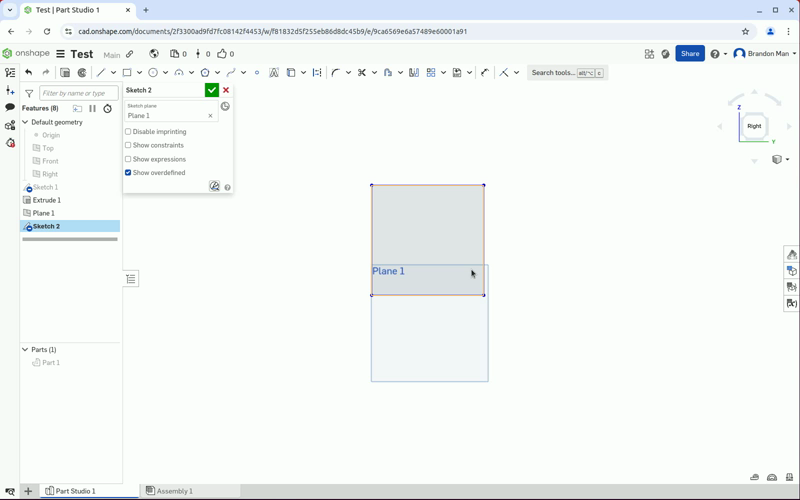
scroll(6)
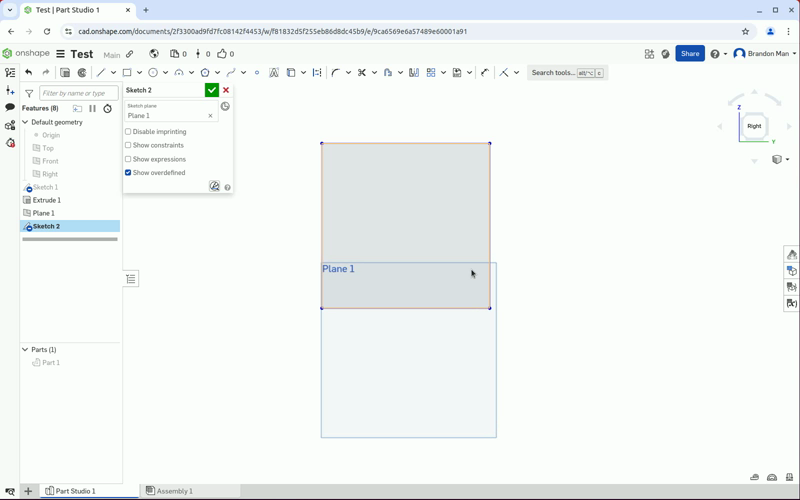
scroll(6)
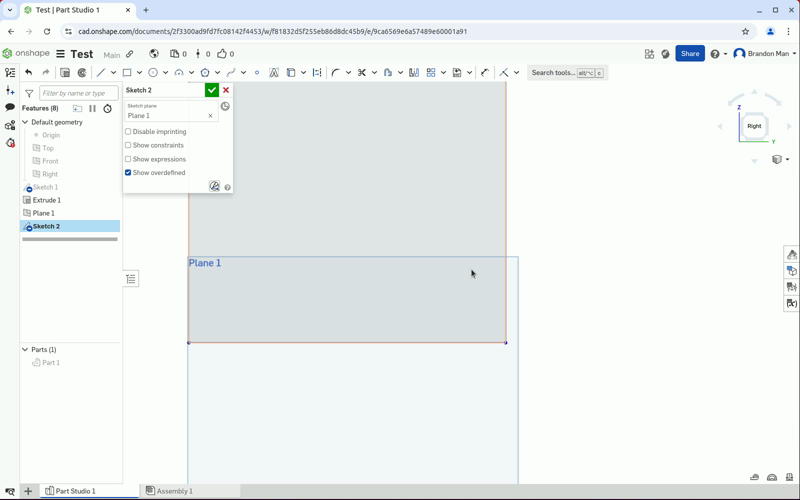
click(471, 269)
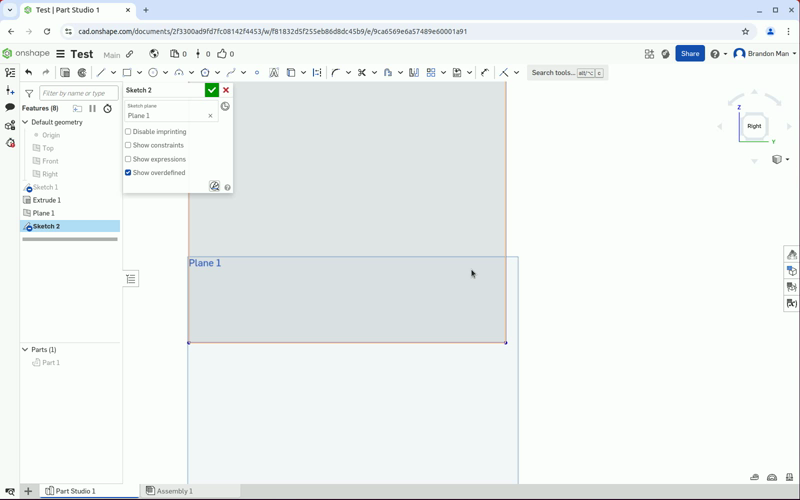
scroll(-6)
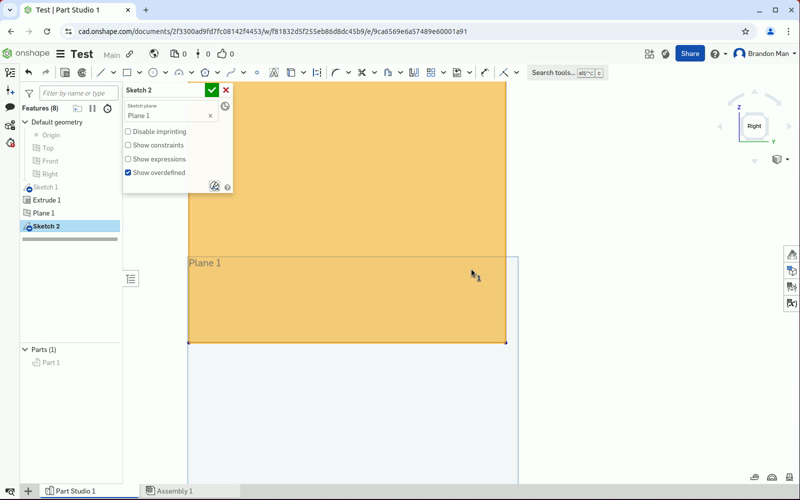
scroll(-6)
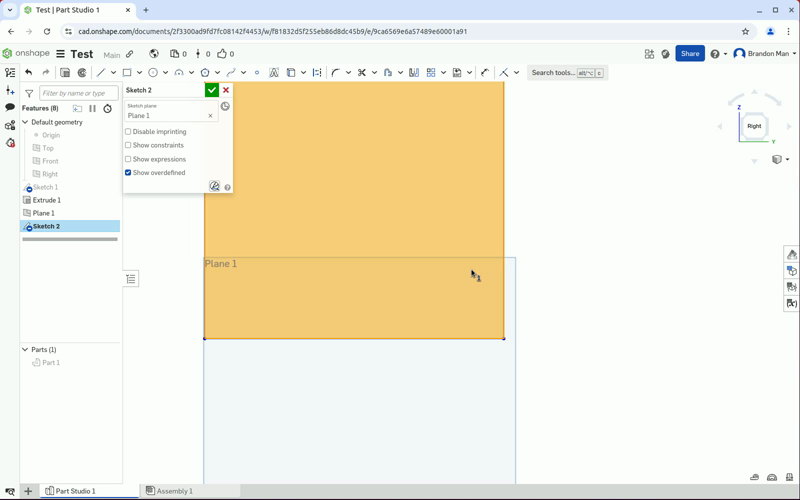
scroll(-6)
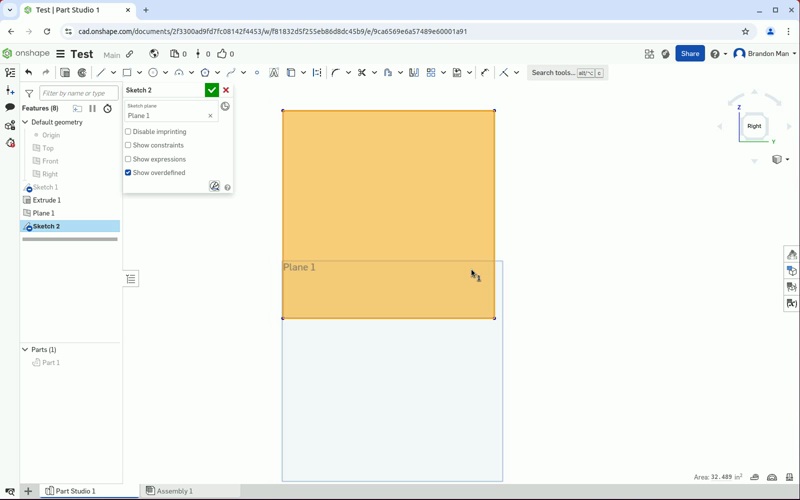
scroll(-6)
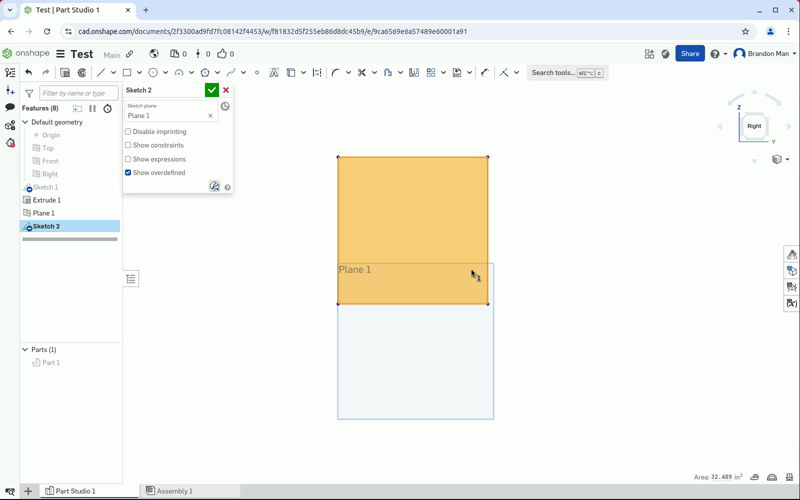
scroll(-6)
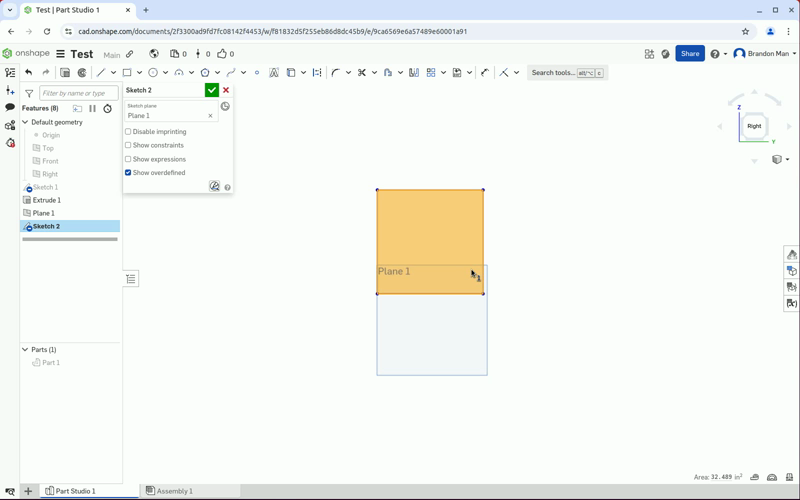
scroll(-6)
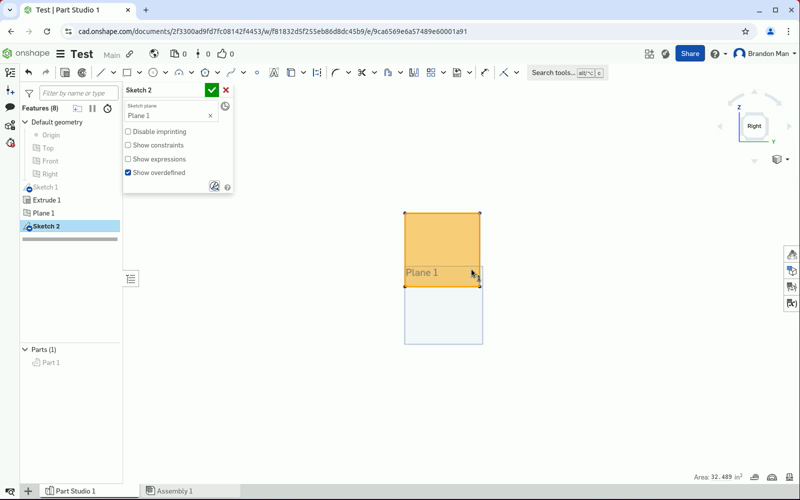
scroll(-6)
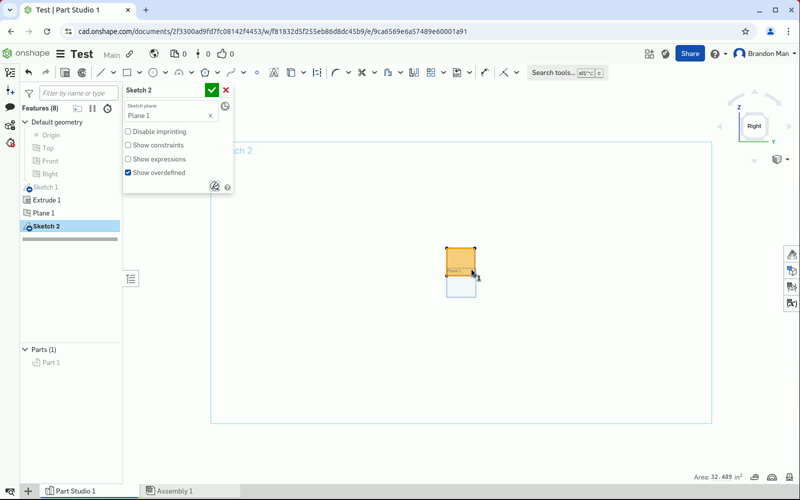
mouse_move(73, 352)
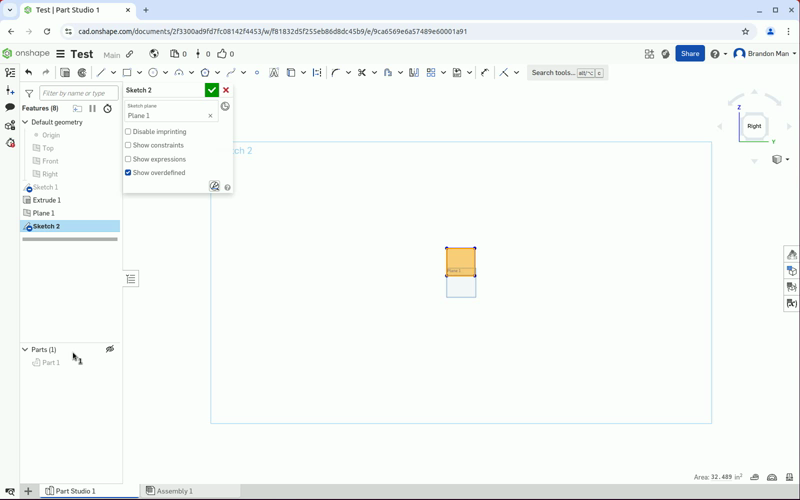
key(shift+y)
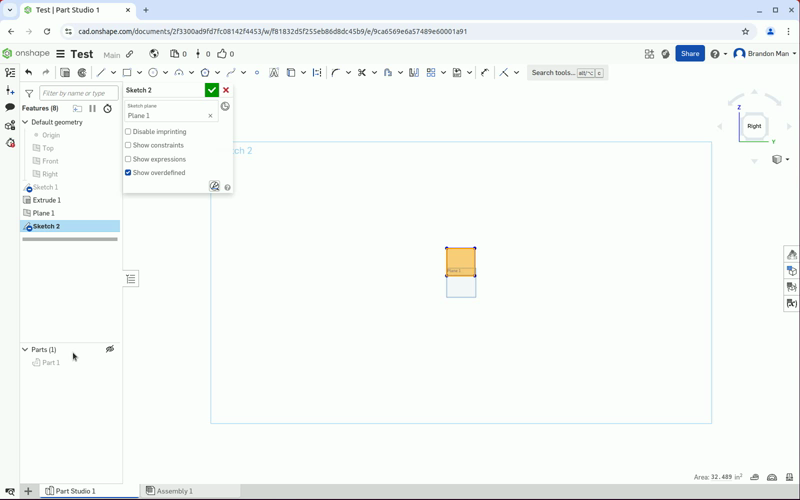
key(shift+e)
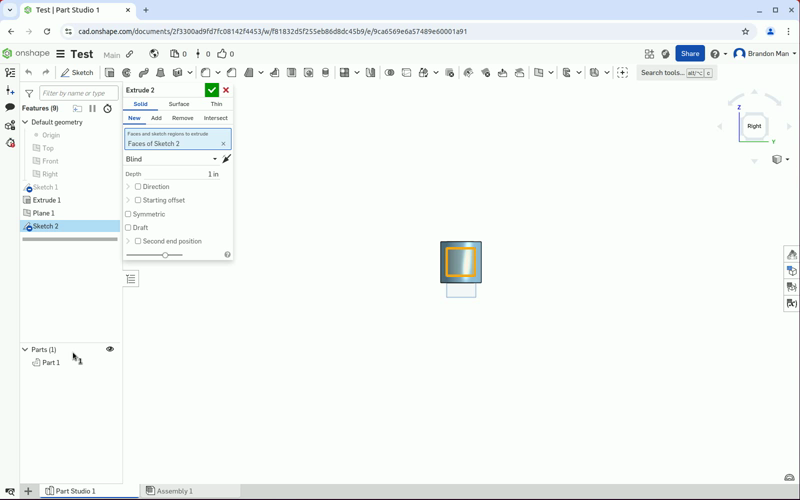
mouse_move(143, 106)
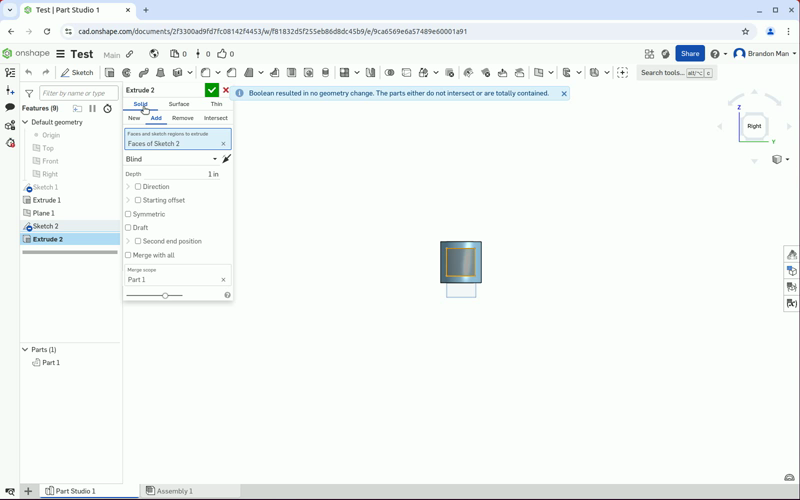
click(143, 106)
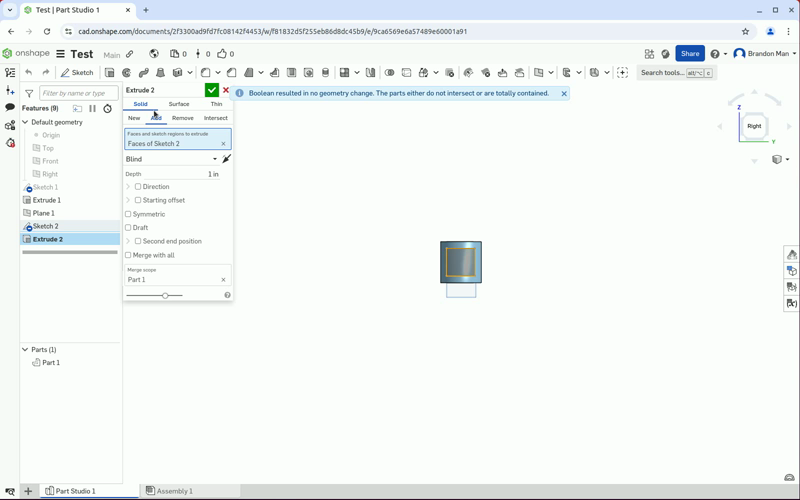
mouse_move(186, 120)
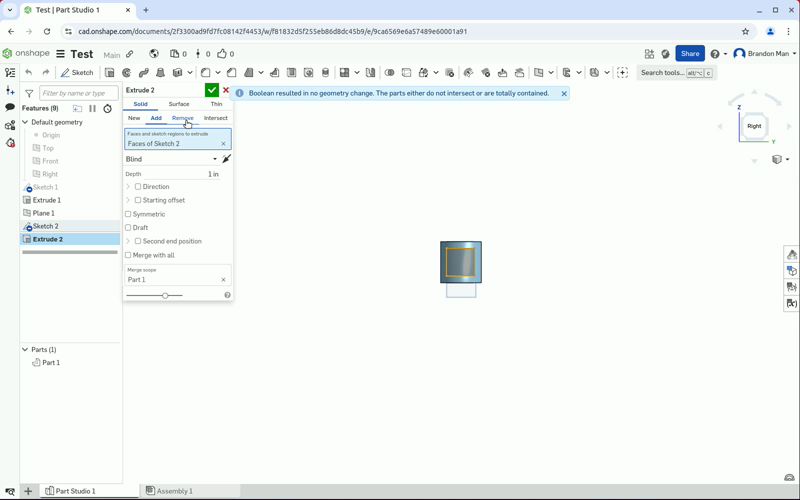
click(186, 120)
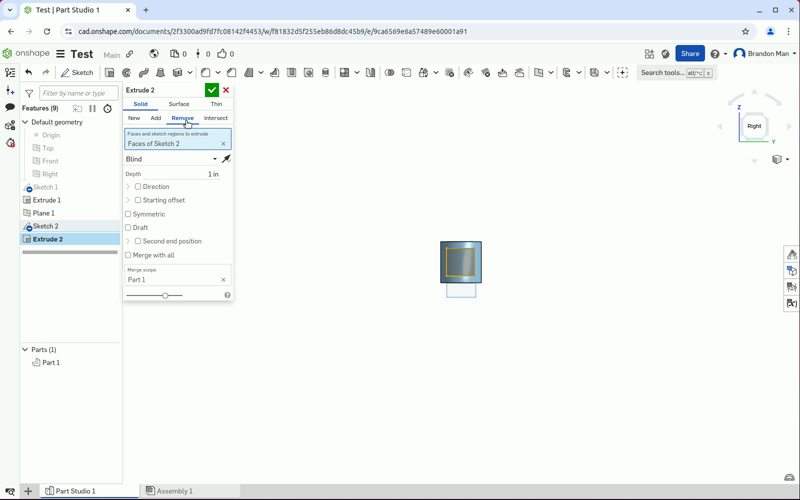
key(tab, 4)
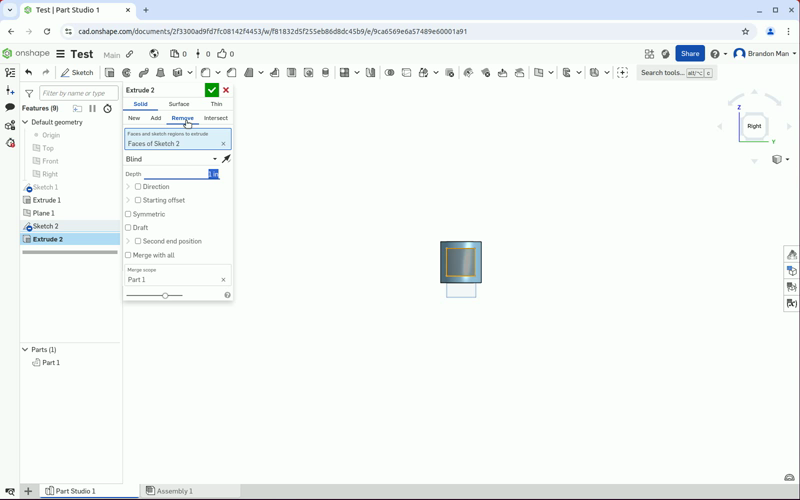
text(9.147)
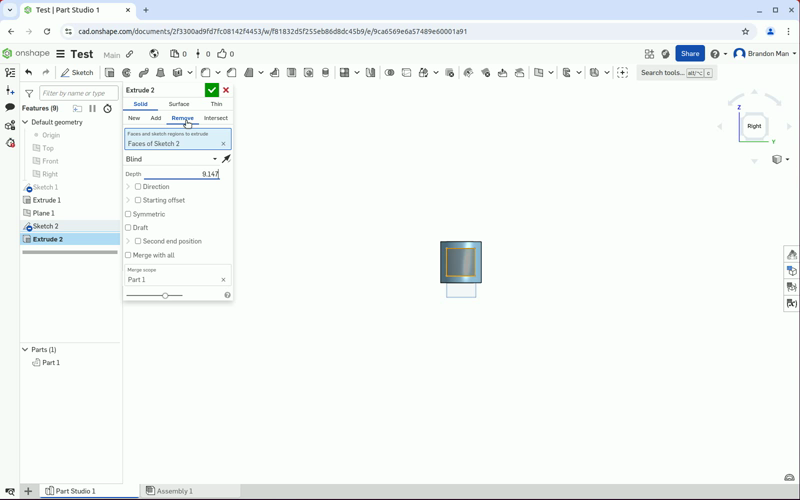
key(tab, 6)
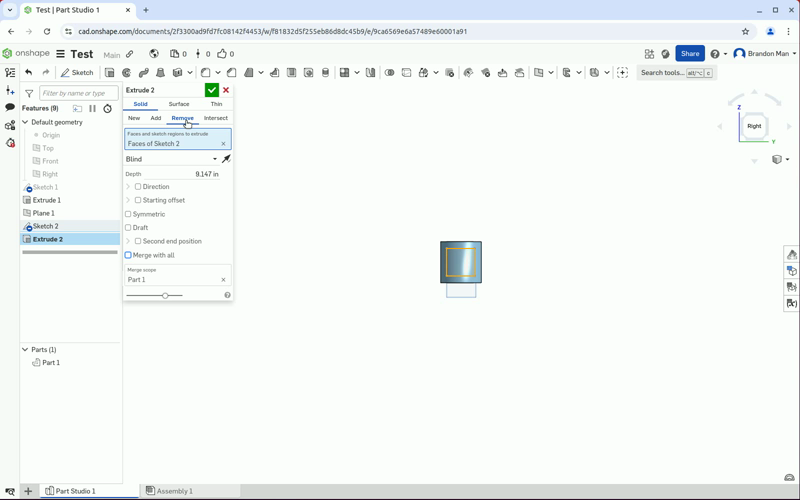
key(space)
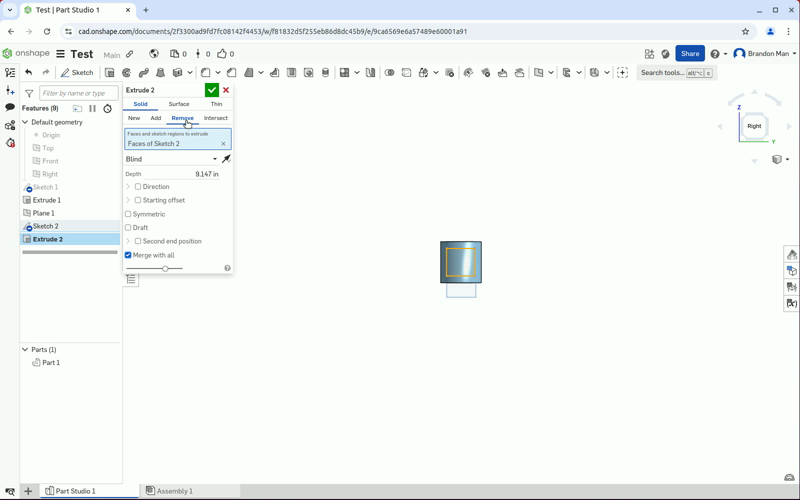
key(enter)
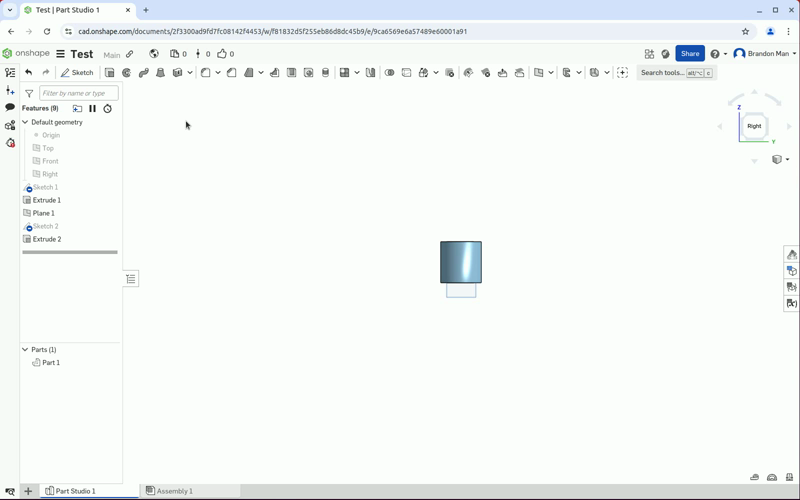
key(shift+h)
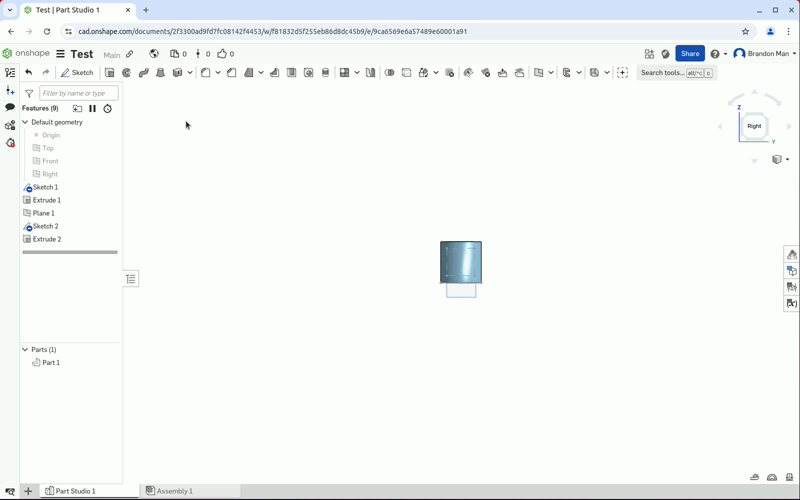
key(shift+h)
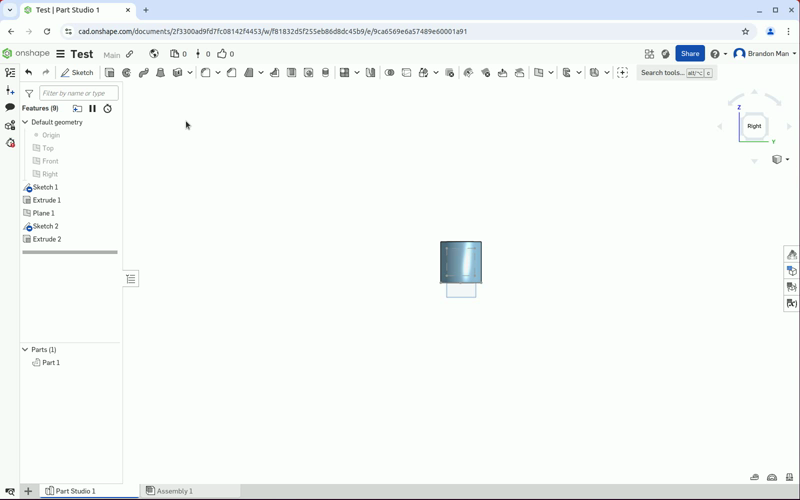
key(shift+7)
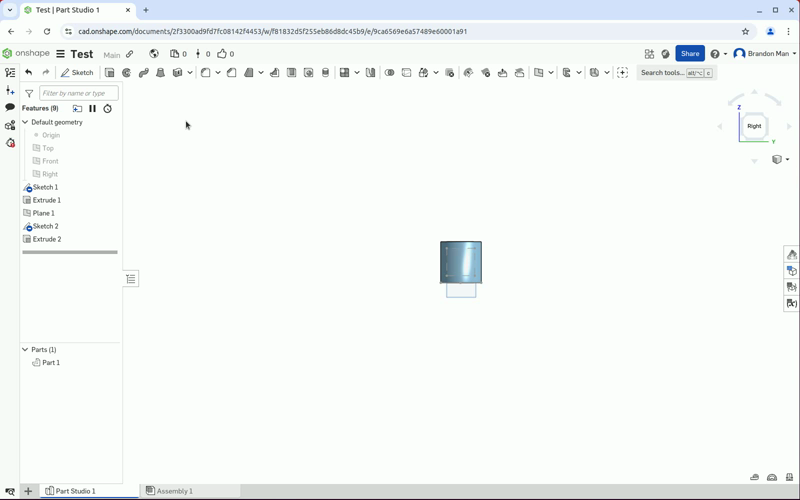
key(right, 2)
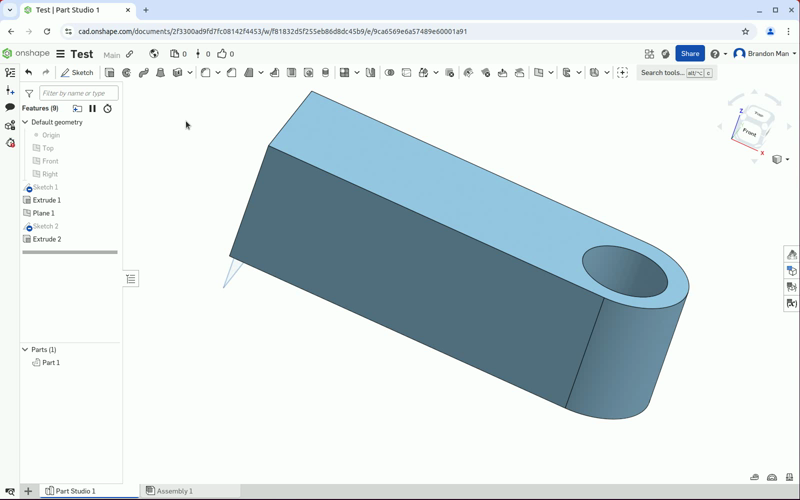
key(down, 2)
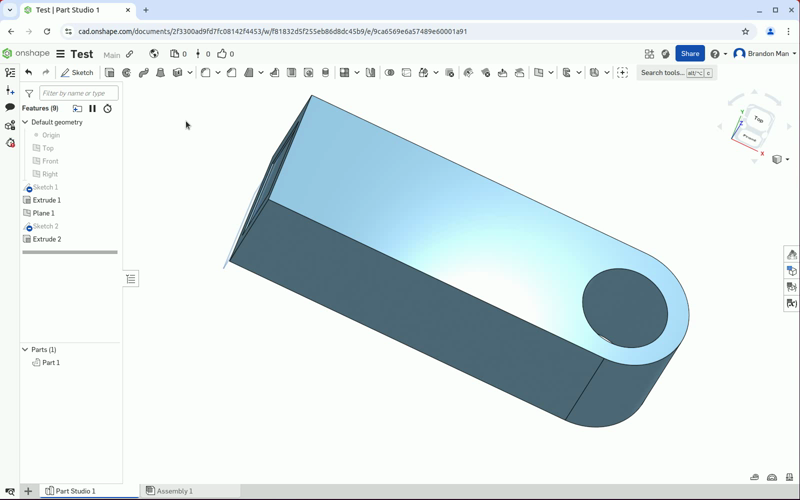
key(up, 2)
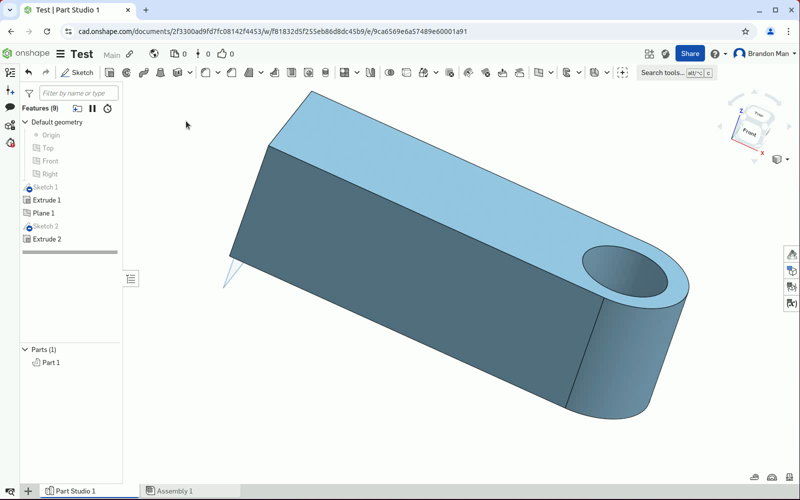
key(left, 2)
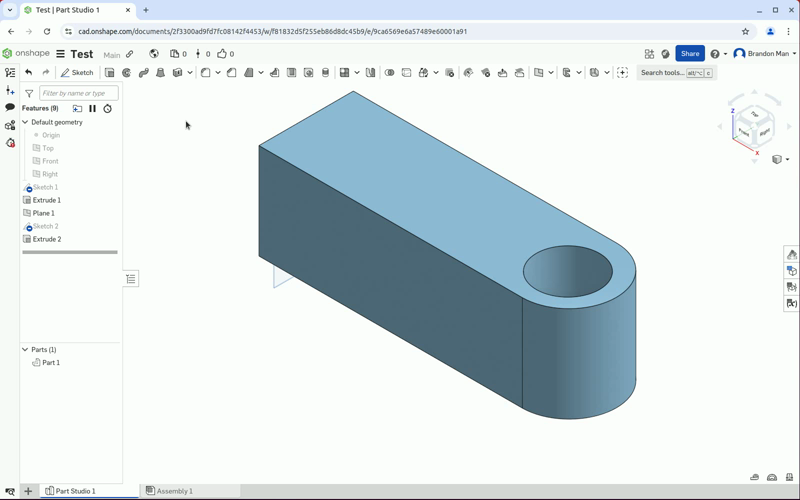
mouse_move(73, 189)
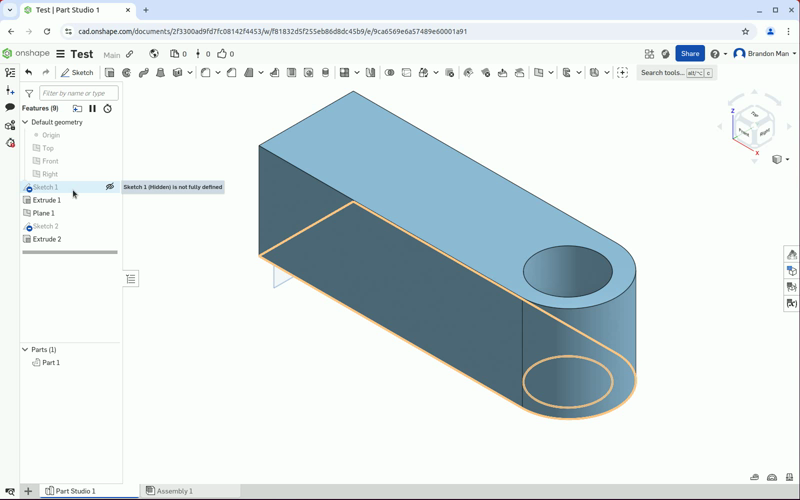
click(73, 189)